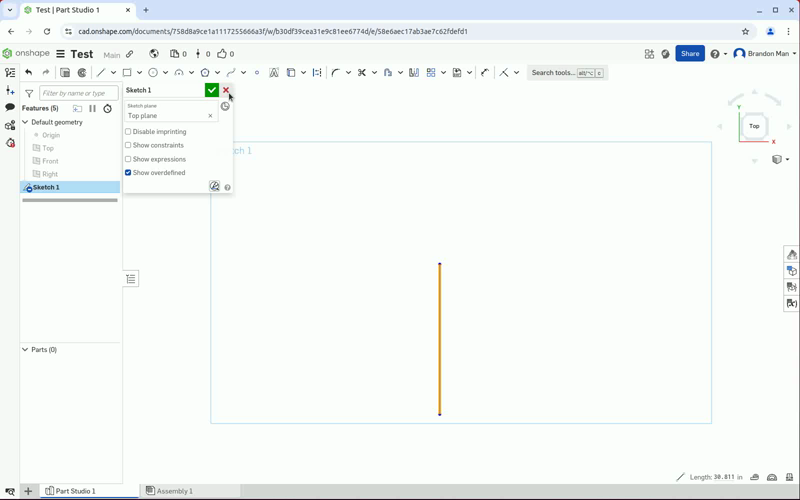
key(shift+h)
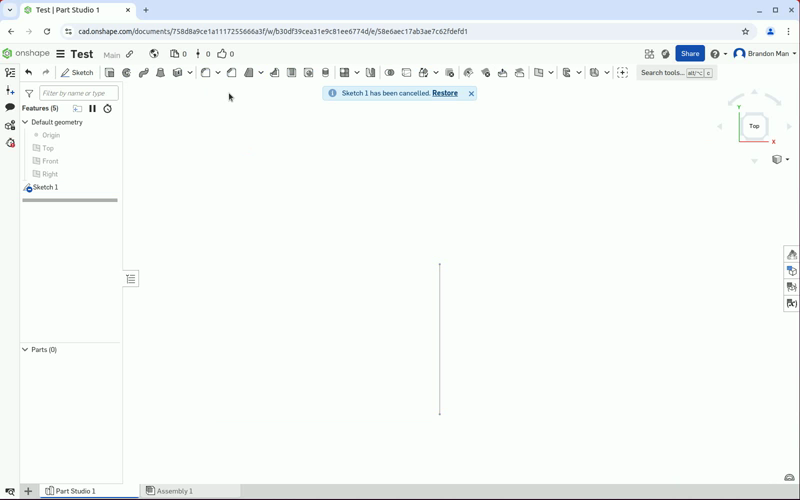
key(shift+s)
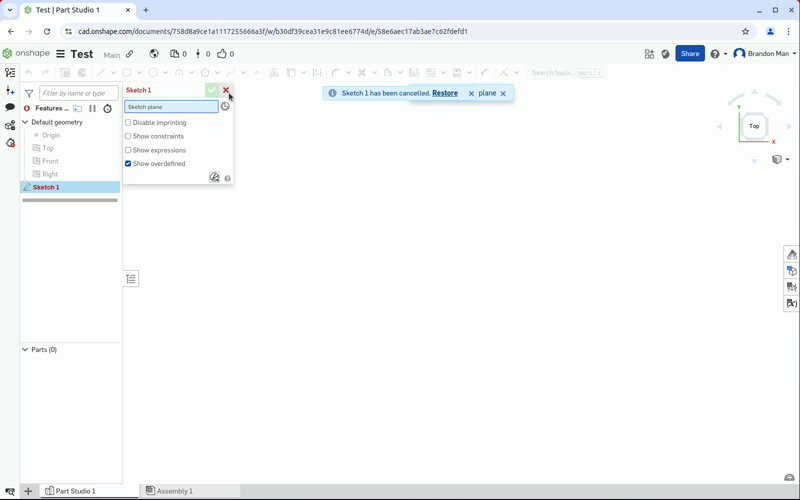
mouse_move(73, 150)
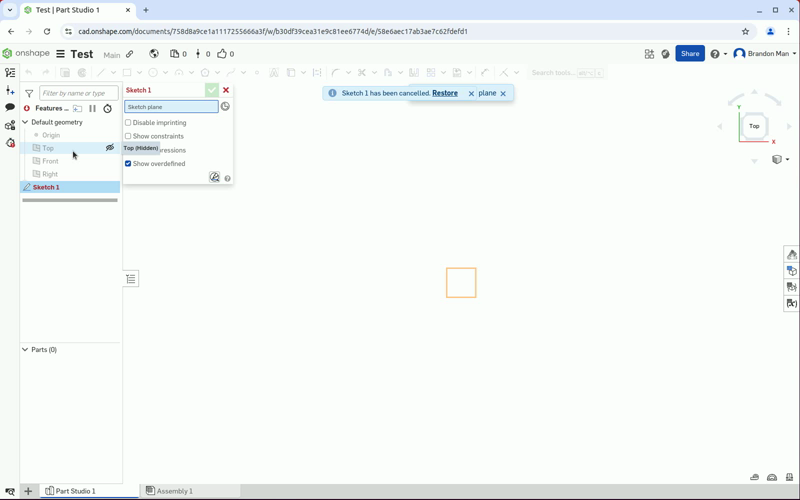
click(73, 150)
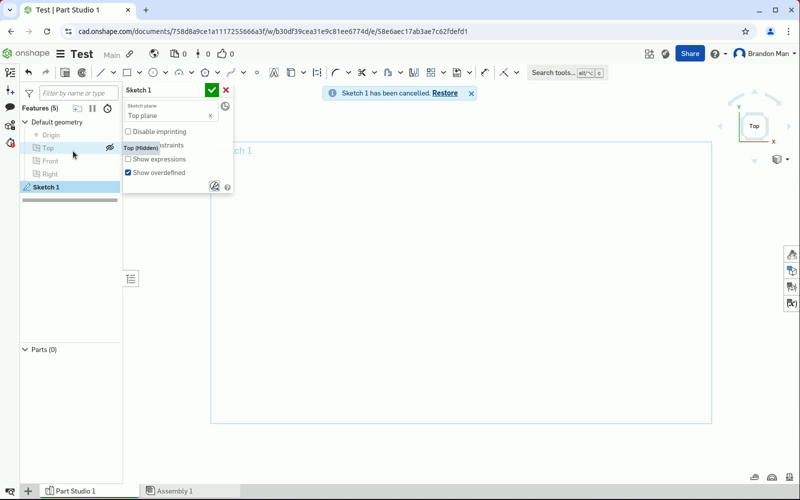
mouse_move(73, 352)
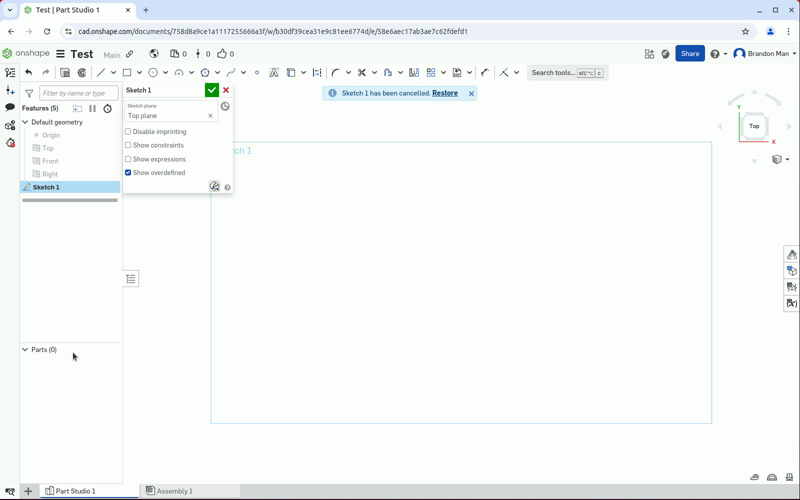
key(y)
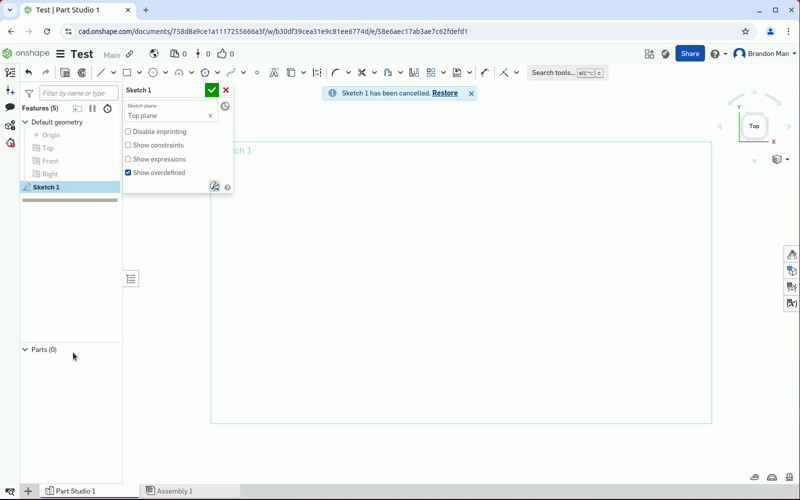
key(l)
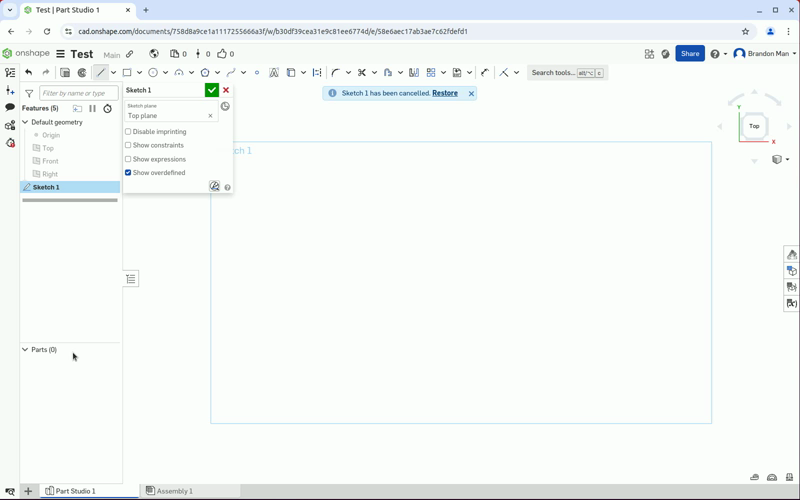
key_down(shift)
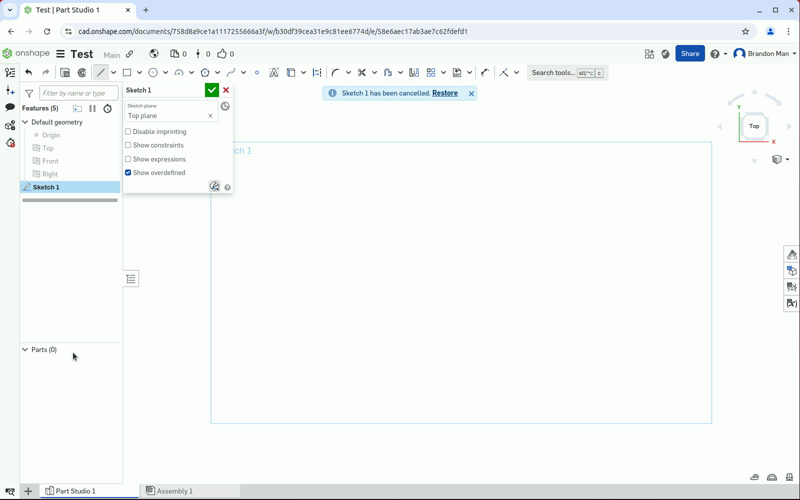
mouse_move(410, 325)
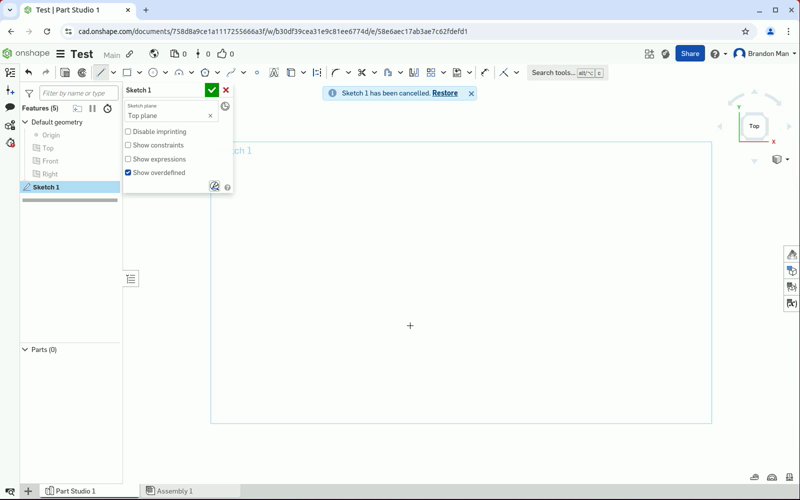
click(410, 325)
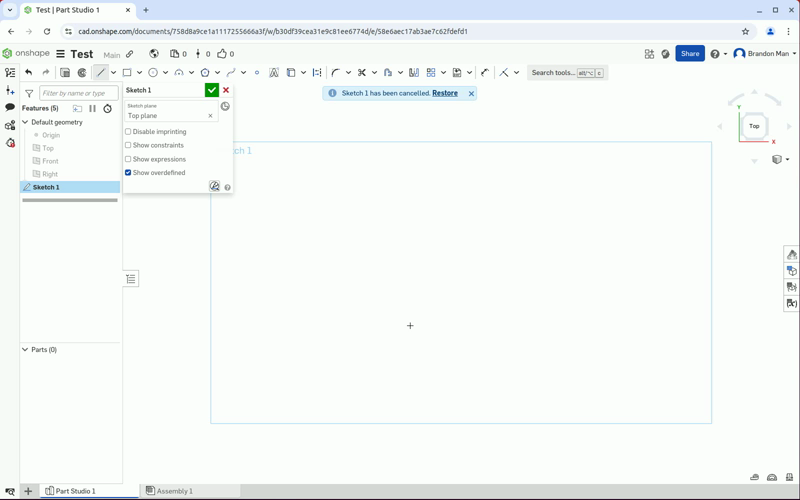
key_up(shift)
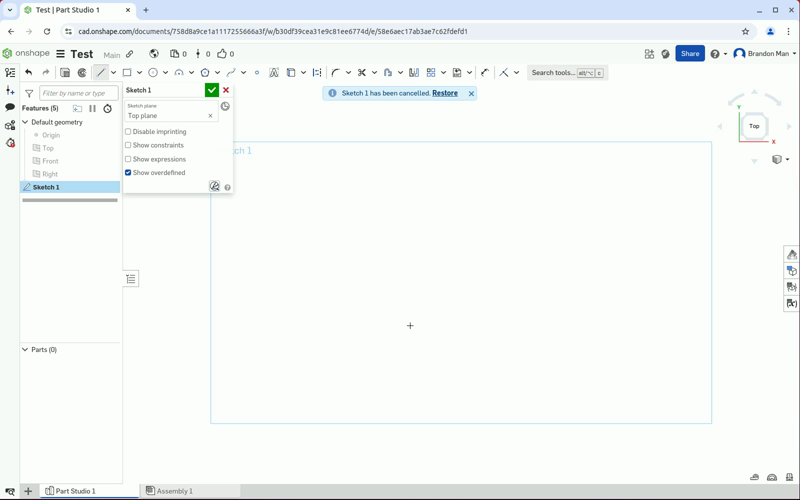
key_down(shift)
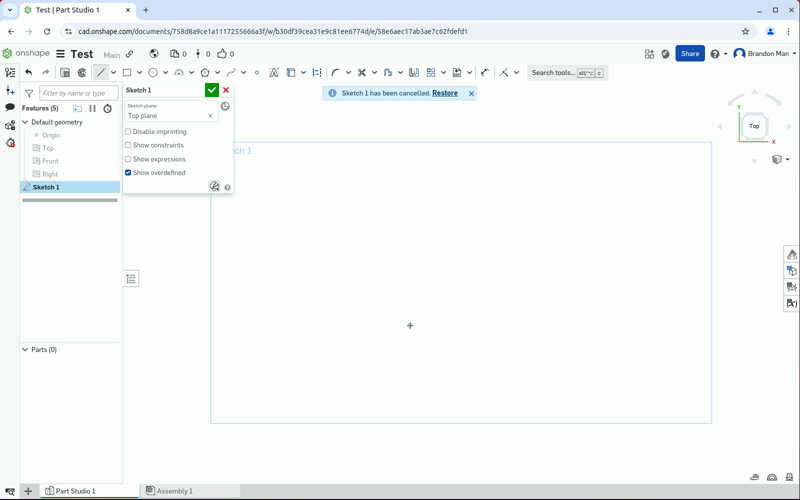
mouse_move(511, 325)
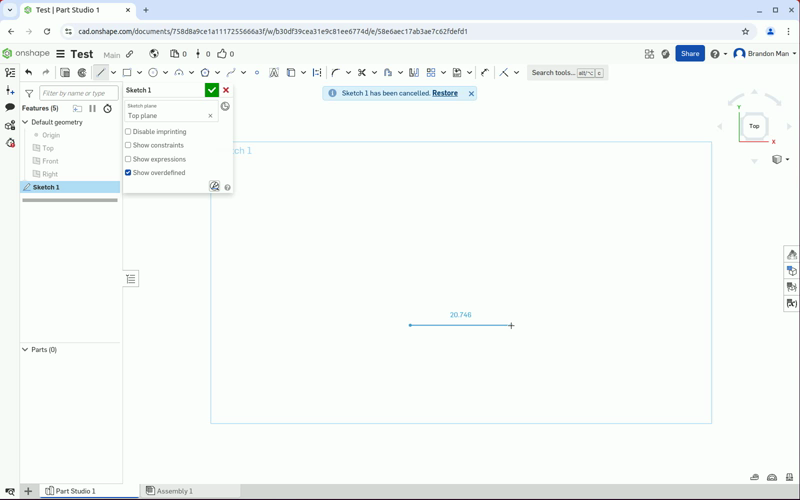
click(511, 325)
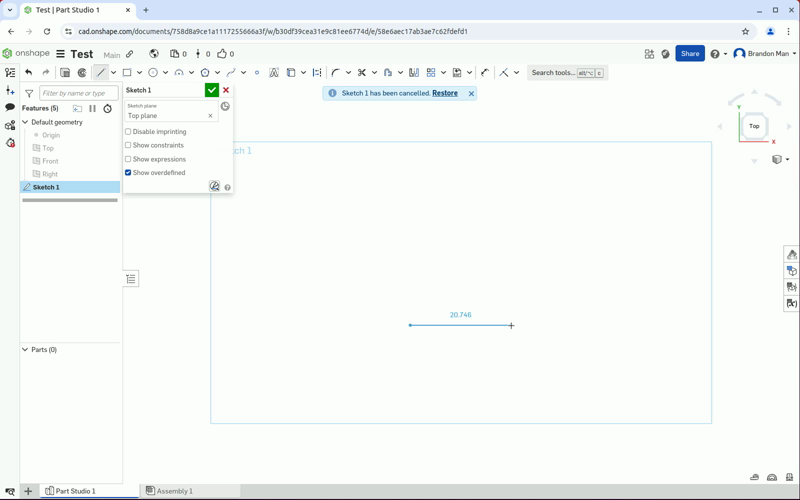
key_up(shift)
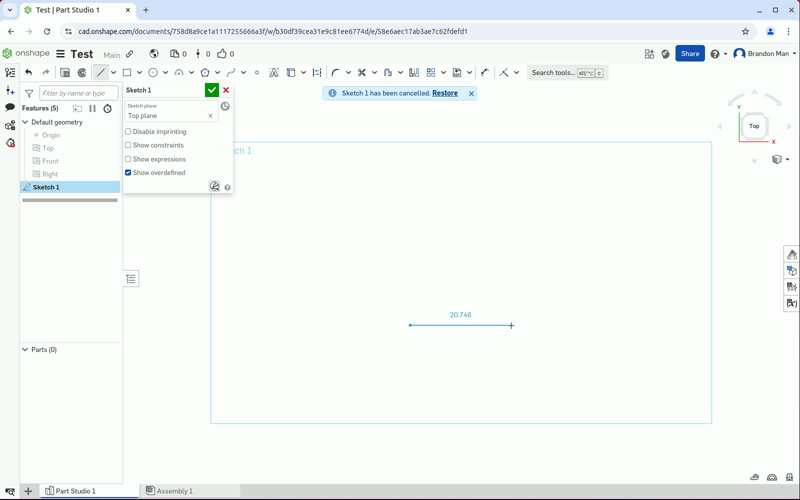
key_down(shift)
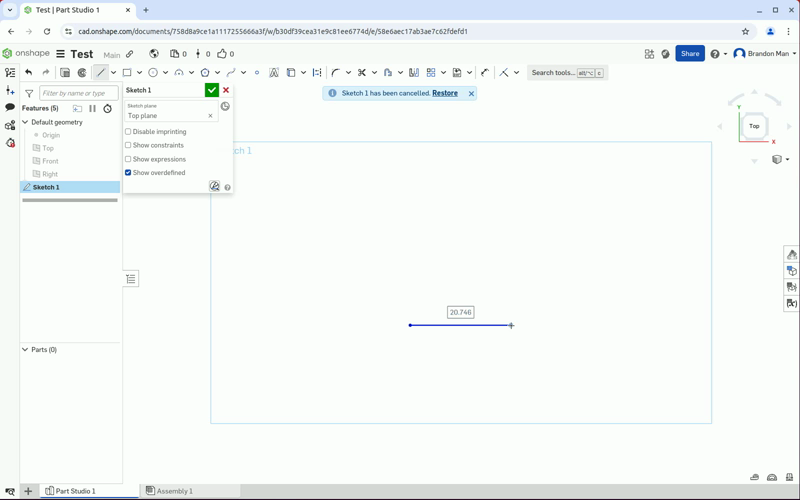
mouse_move(511, 240)
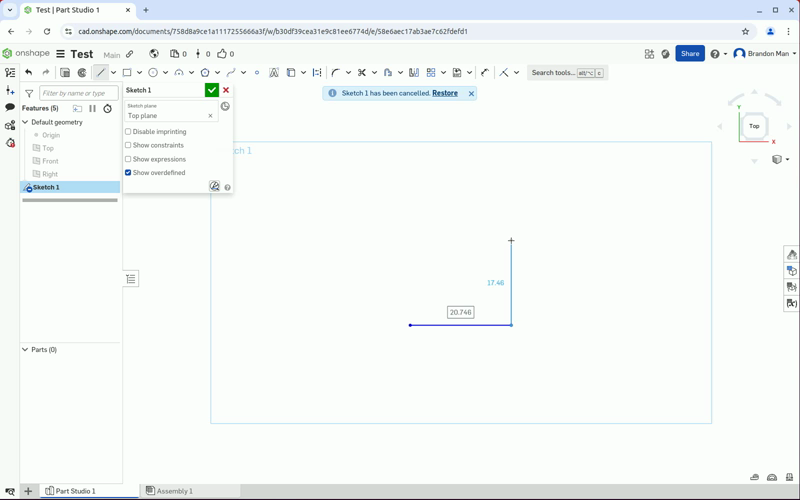
click(511, 240)
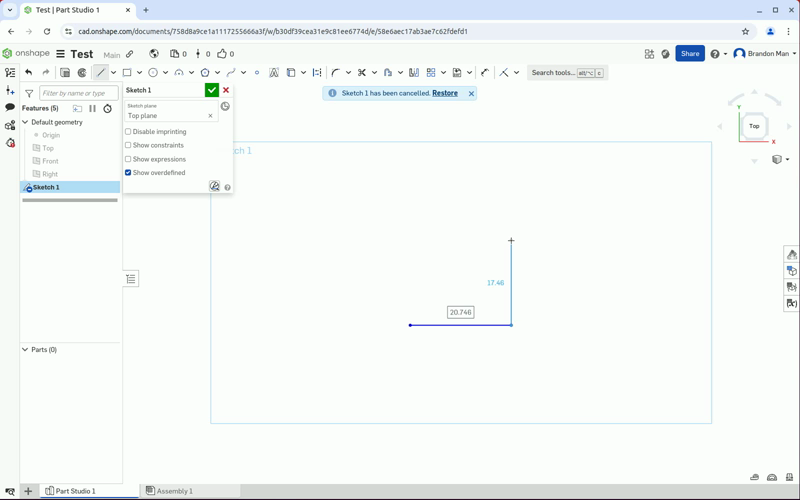
key_up(shift)
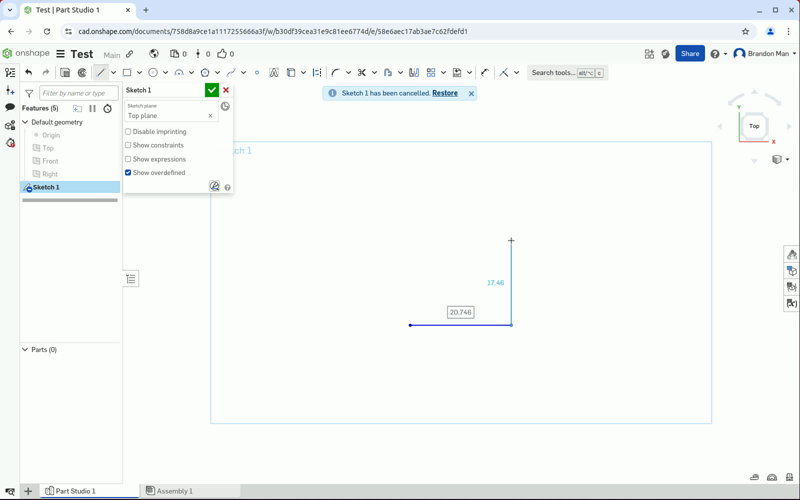
key_down(shift)
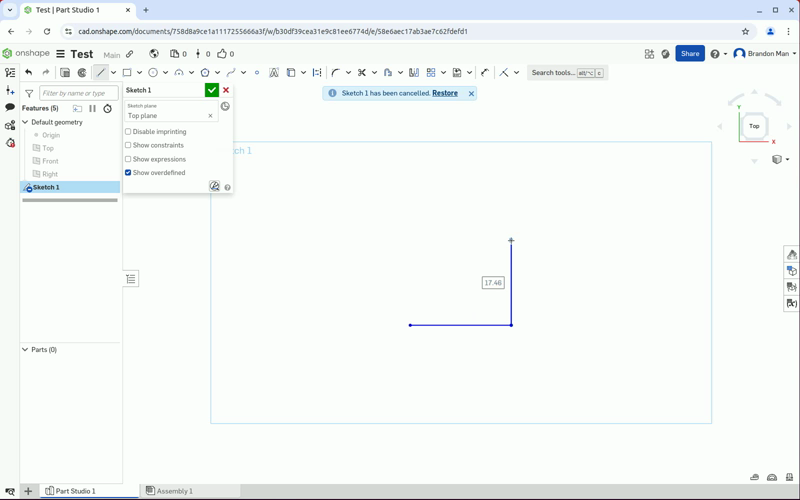
mouse_move(410, 240)
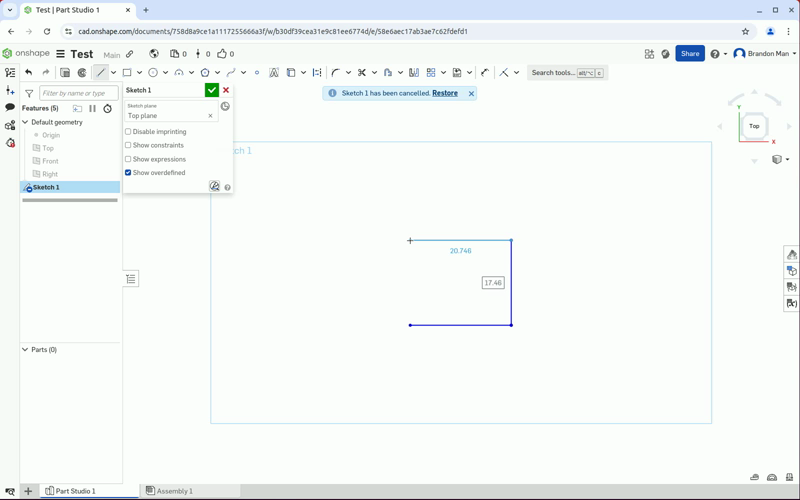
click(410, 240)
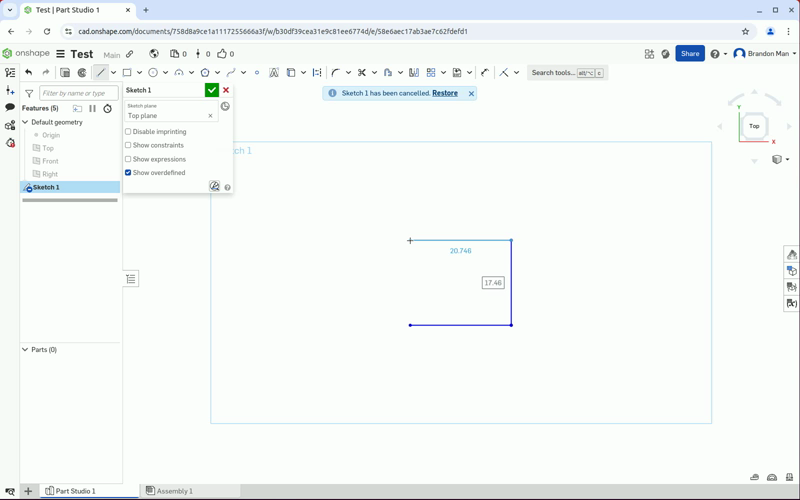
key_up(shift)
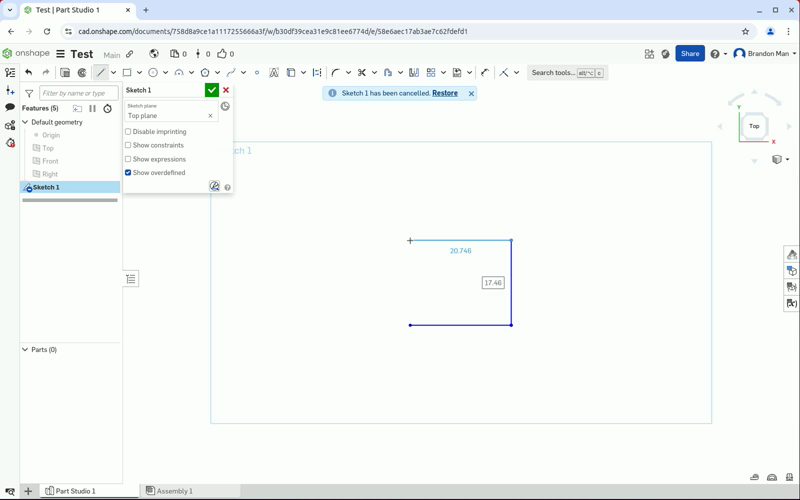
key_down(shift)
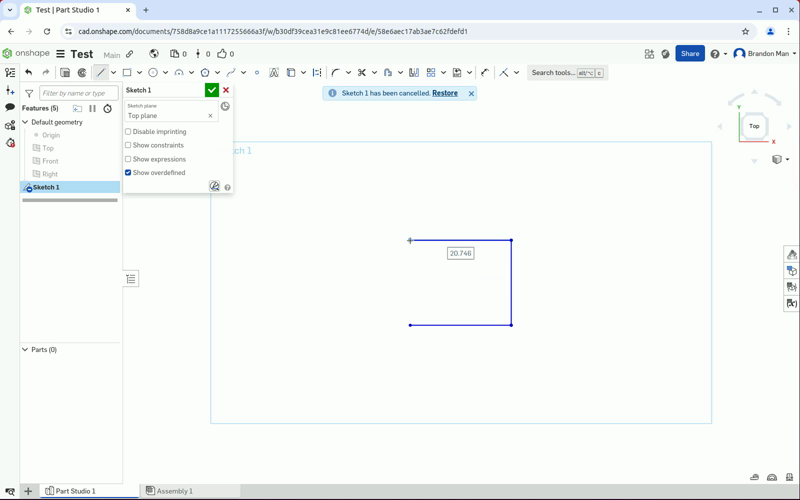
mouse_move(410, 325)
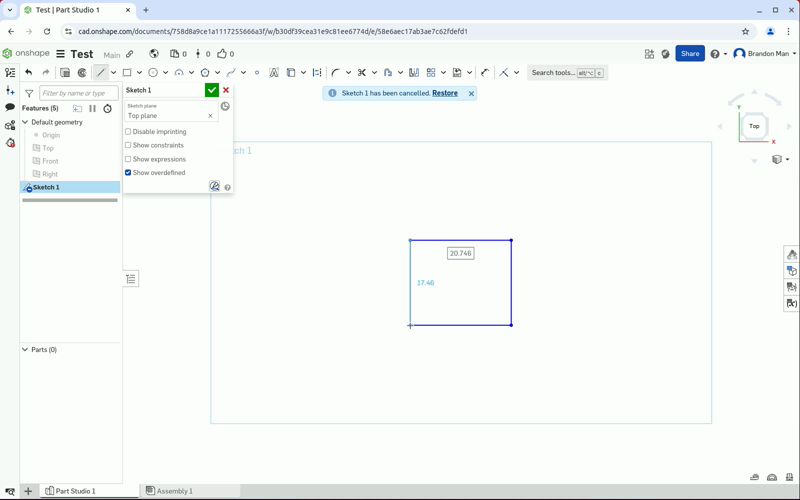
key_up(shift)
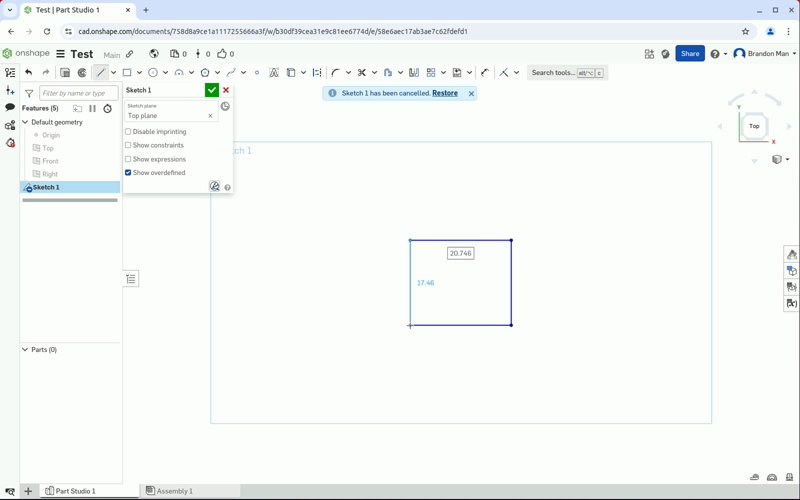
click(410, 325)
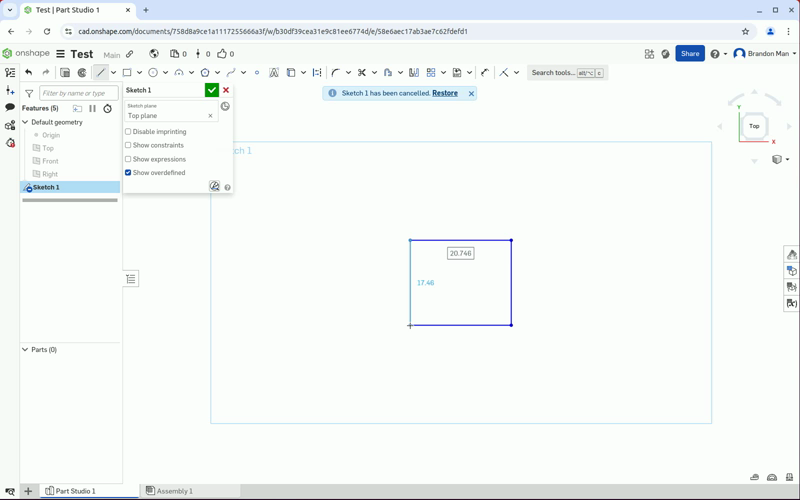
key(esc)
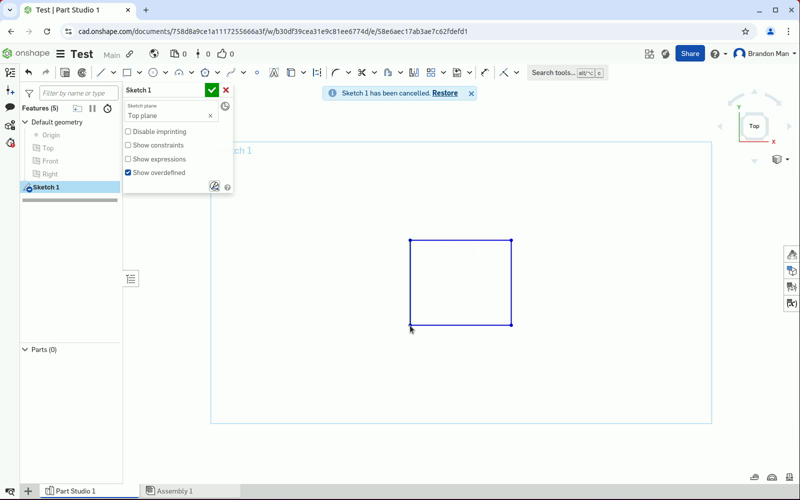
mouse_move(417, 285)
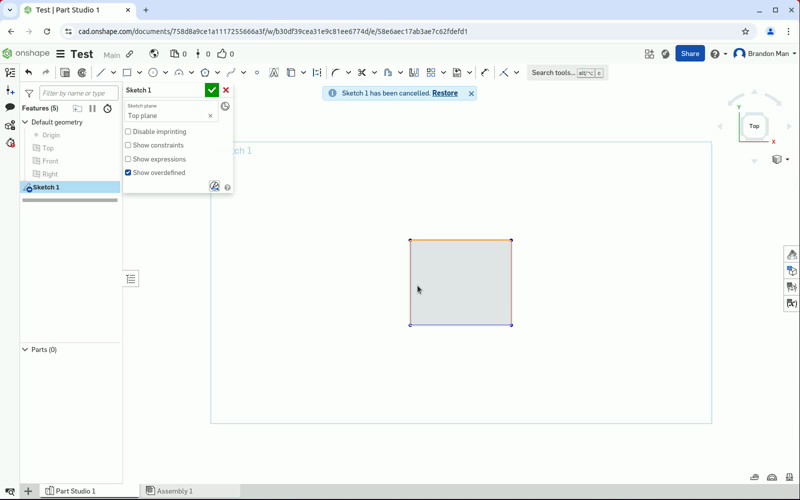
click(417, 285)
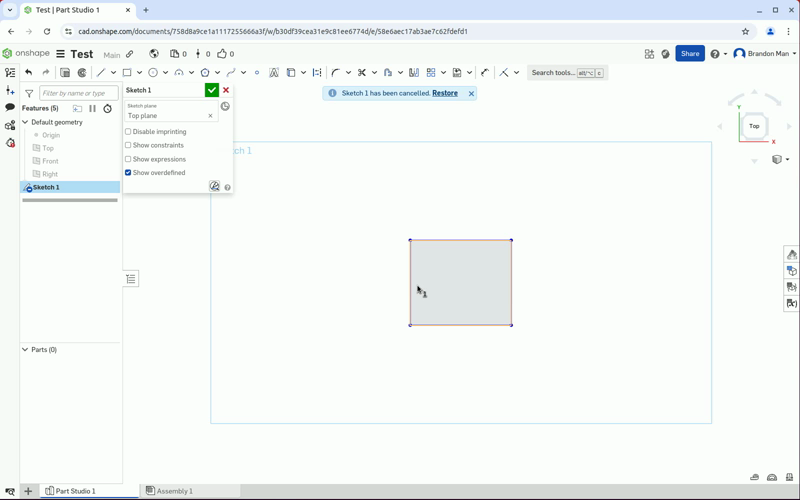
mouse_move(73, 352)
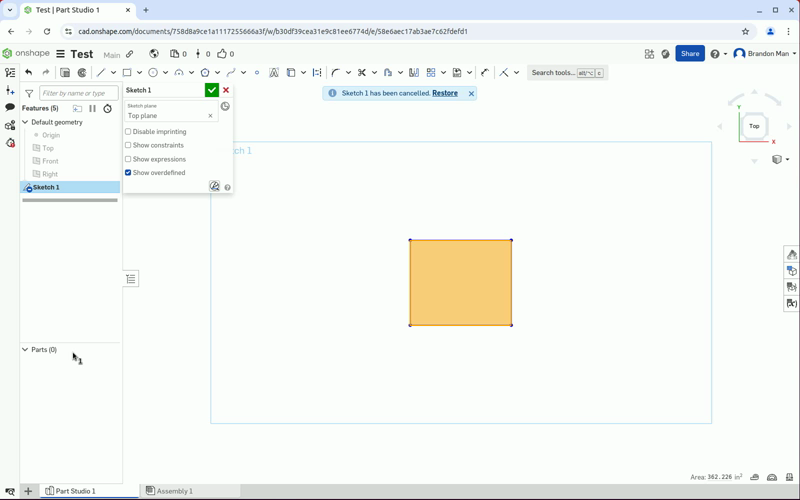
key(shift+y)
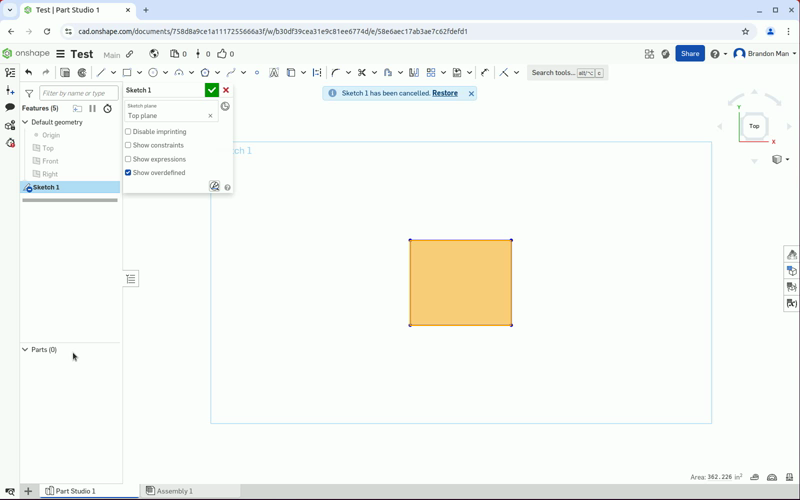
key(shift+e)
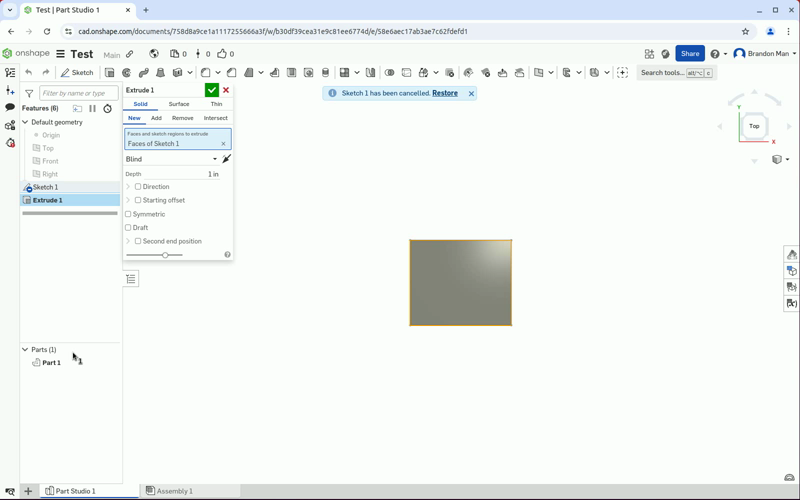
mouse_move(143, 106)
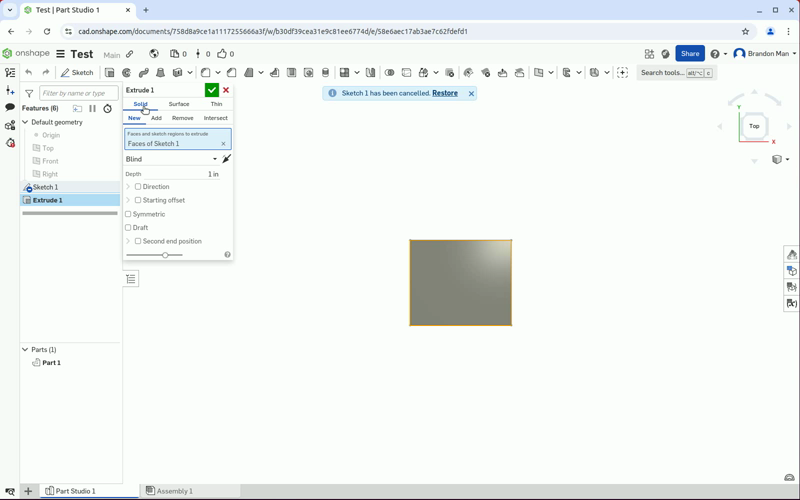
click(143, 106)
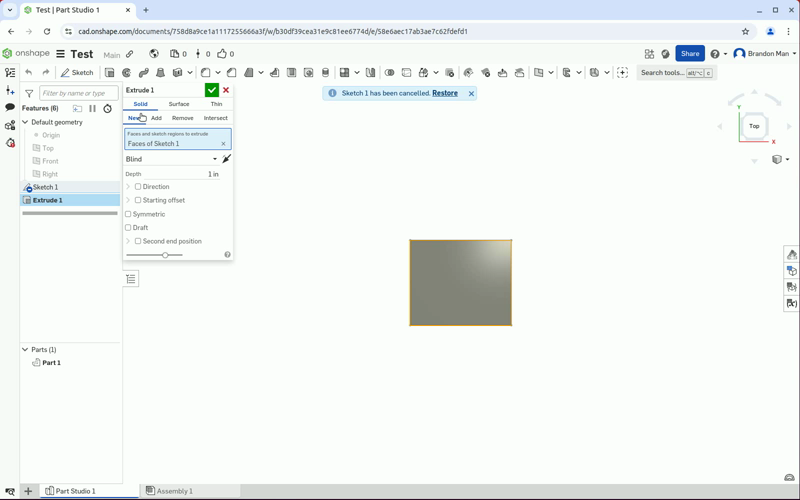
mouse_move(137, 120)
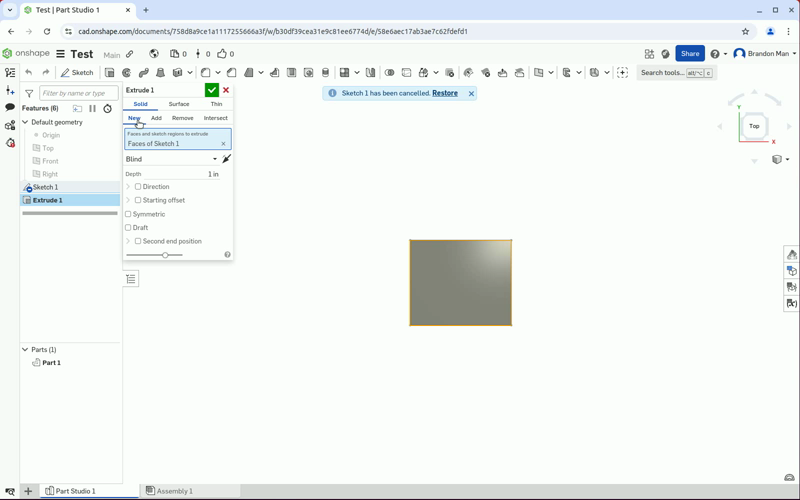
click(137, 120)
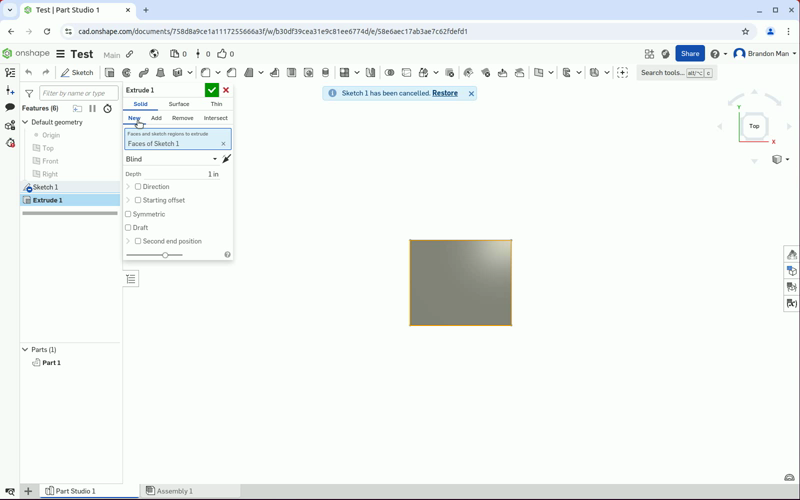
key(tab, 4)
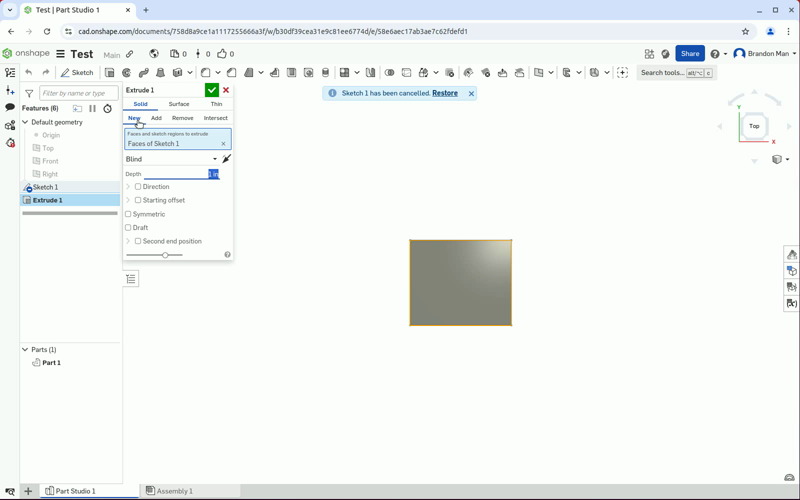
text(-1.685)
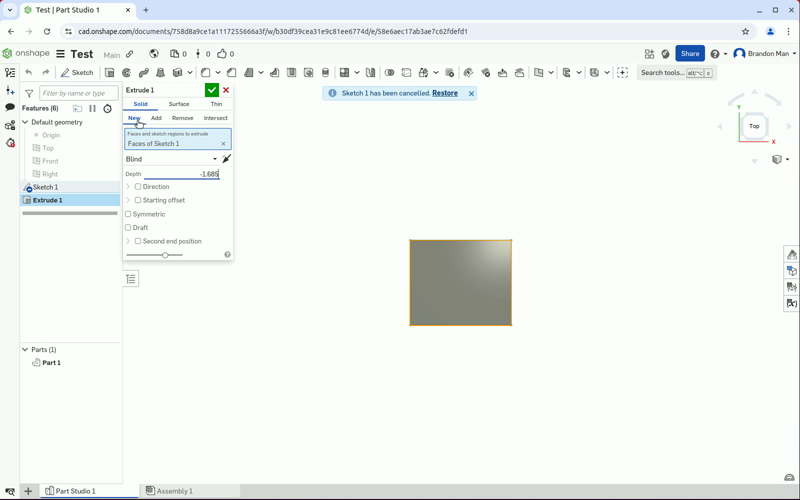
key(enter)
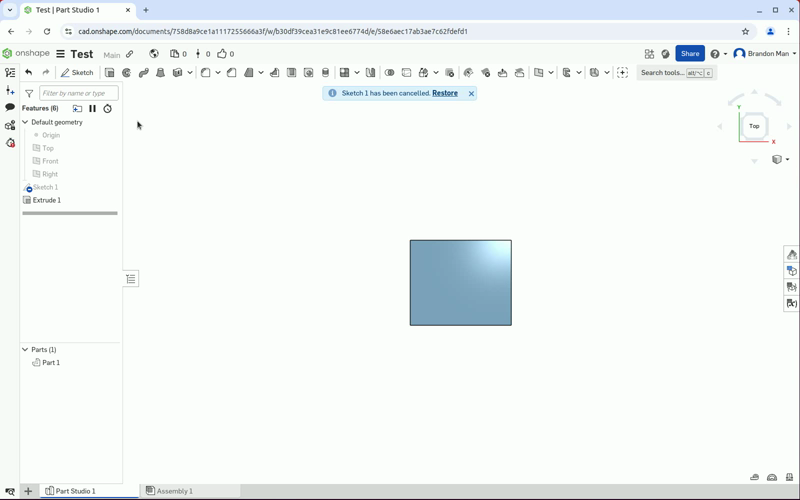
key(shift+h)
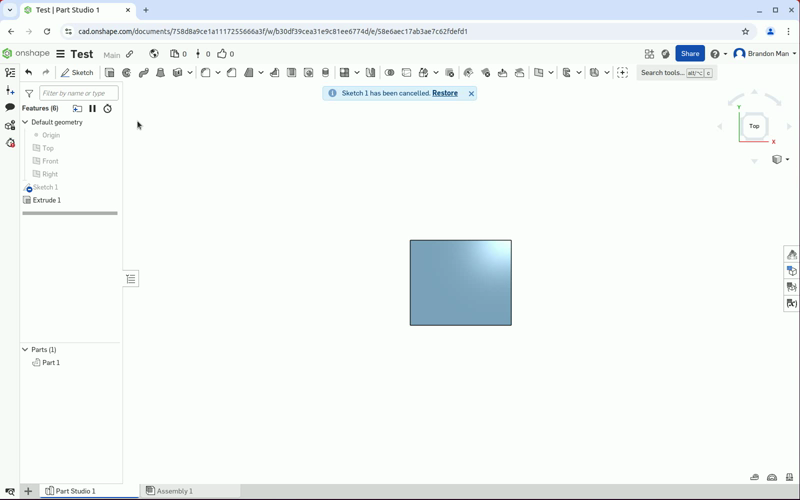
key(shift+h)
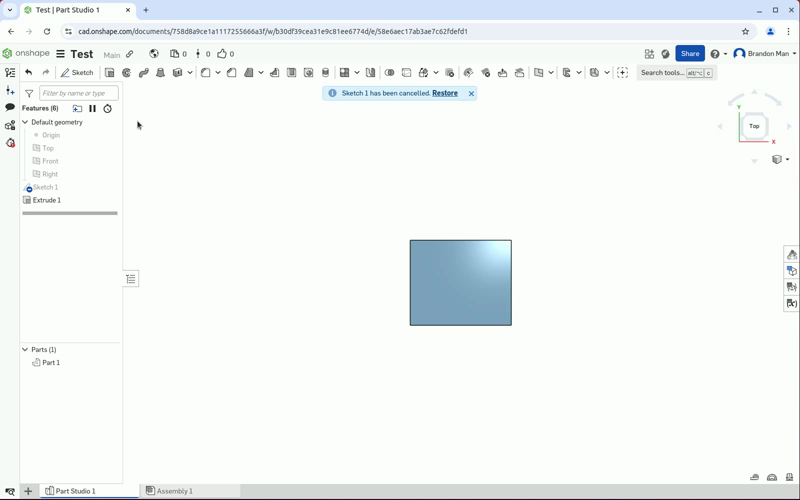
mouse_move(73, 189)
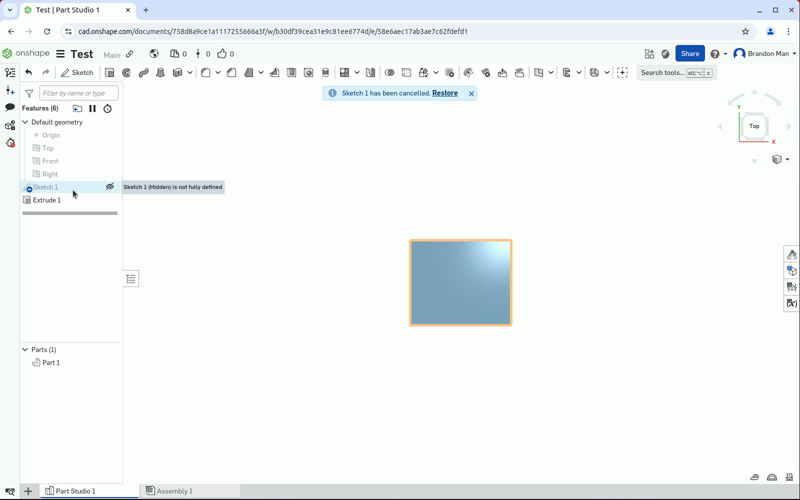
click(73, 189)
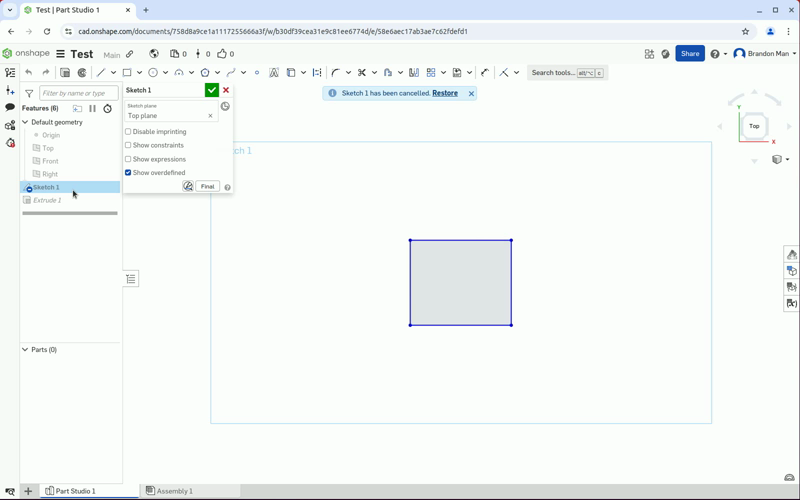
mouse_move(229, 92)
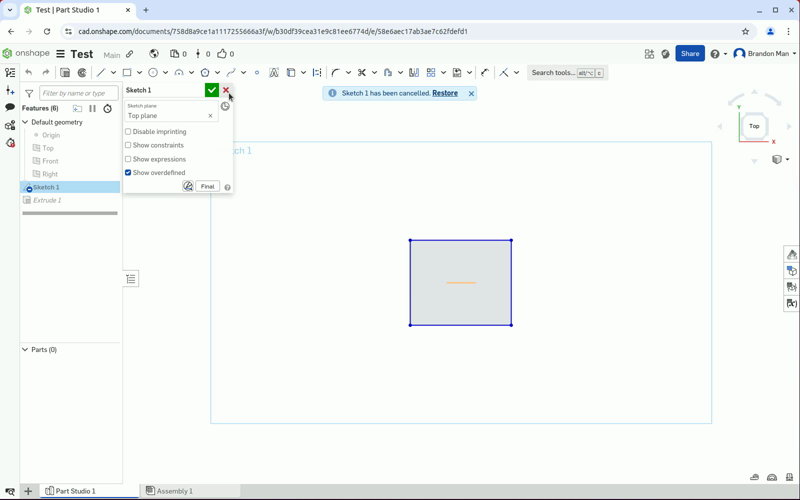
click(229, 92)
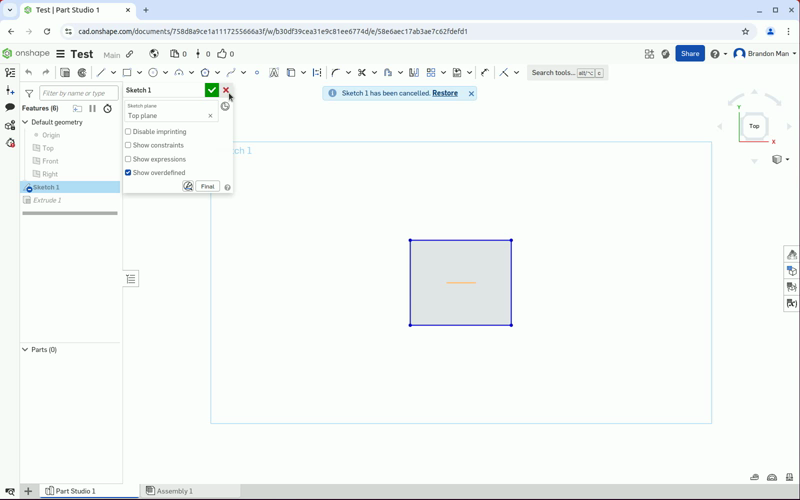
key(shift+s)
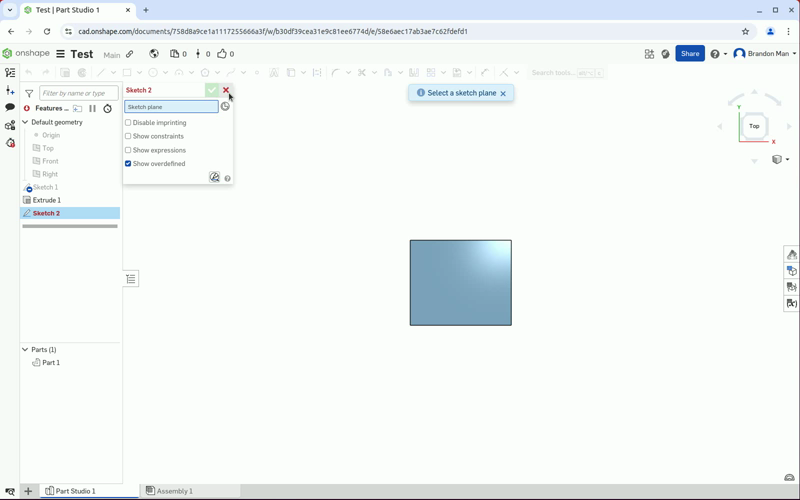
mouse_move(73, 150)
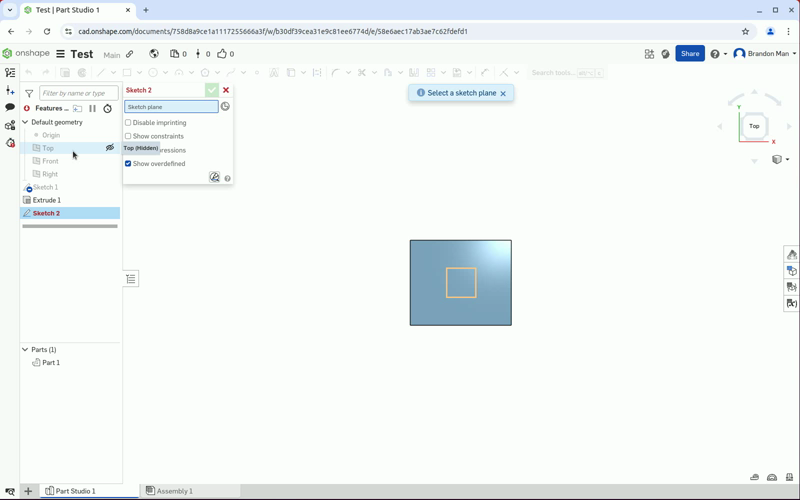
click(73, 150)
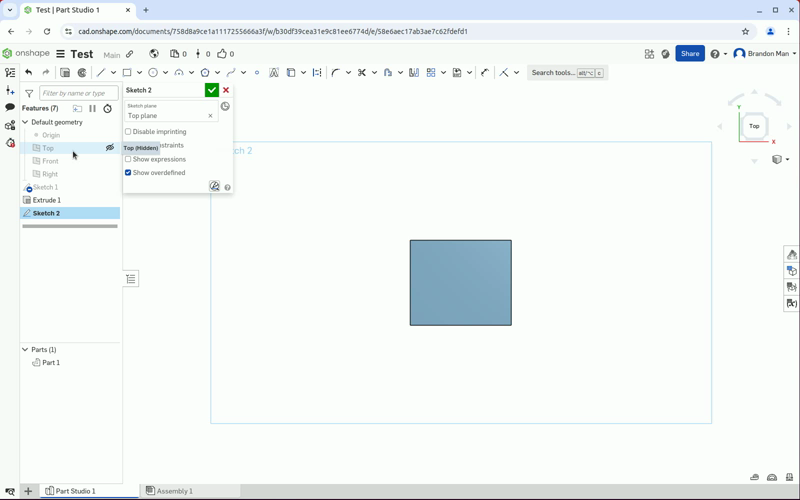
mouse_move(73, 352)
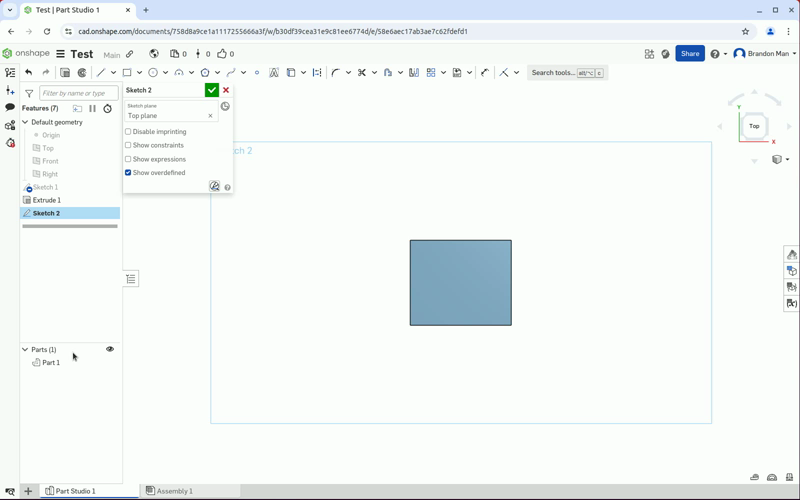
key(y)
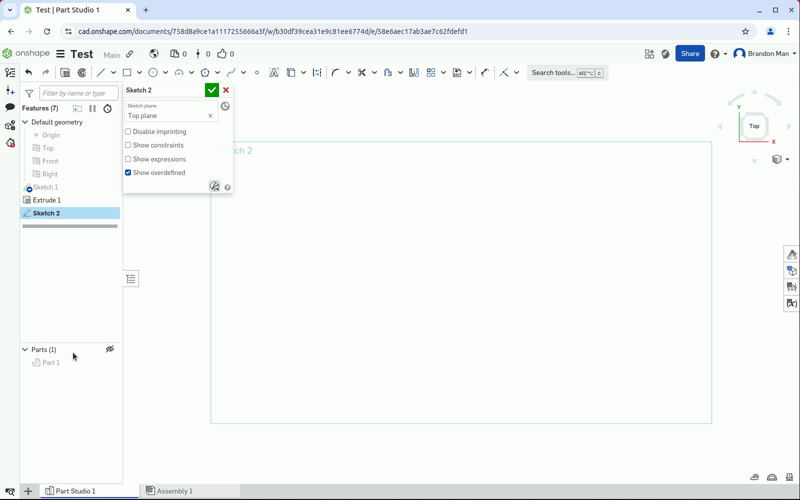
key(c)
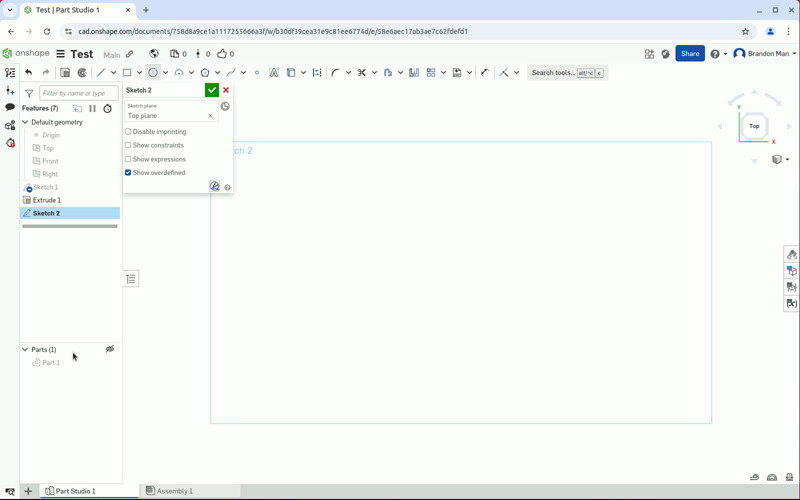
key_down(shift)
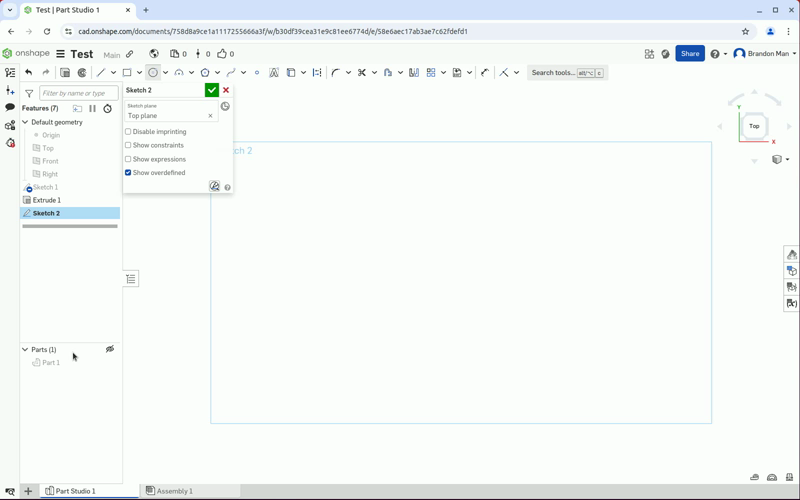
mouse_move(460, 282)
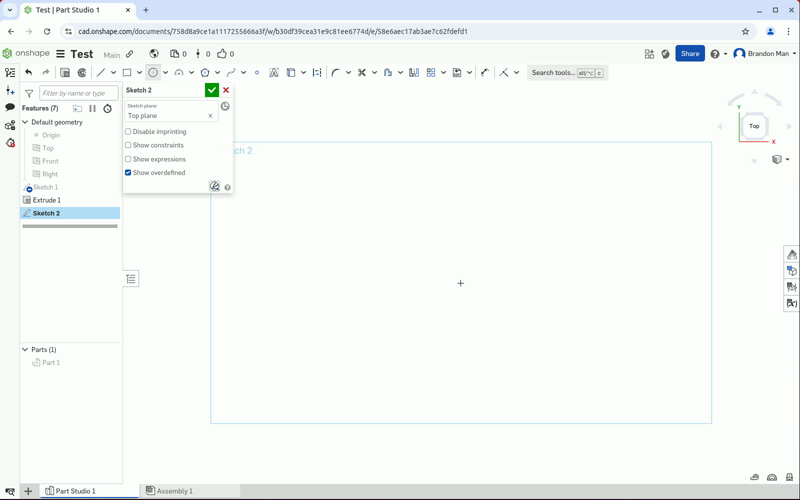
click(460, 282)
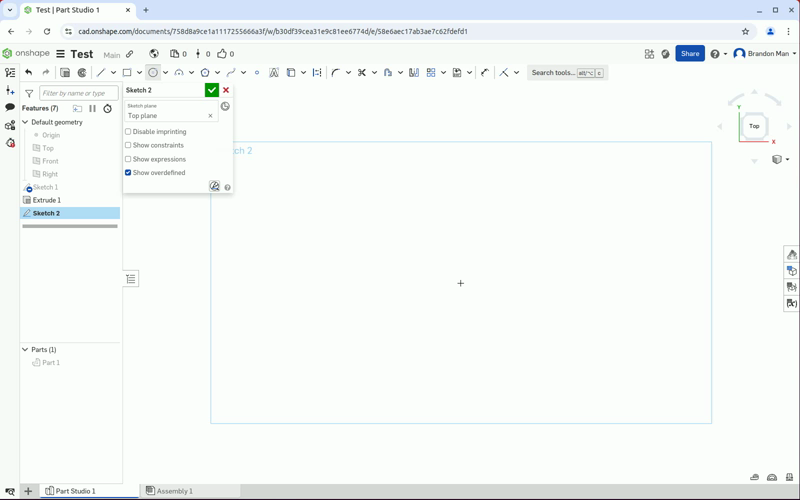
key_up(shift)
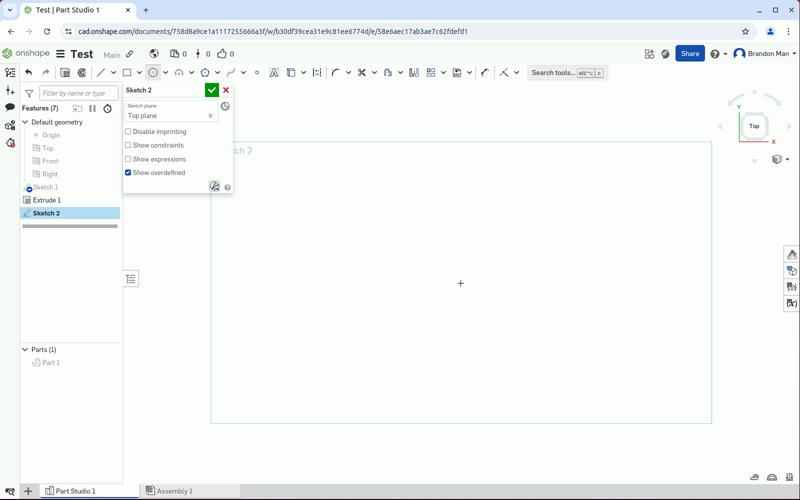
mouse_move(472, 282)
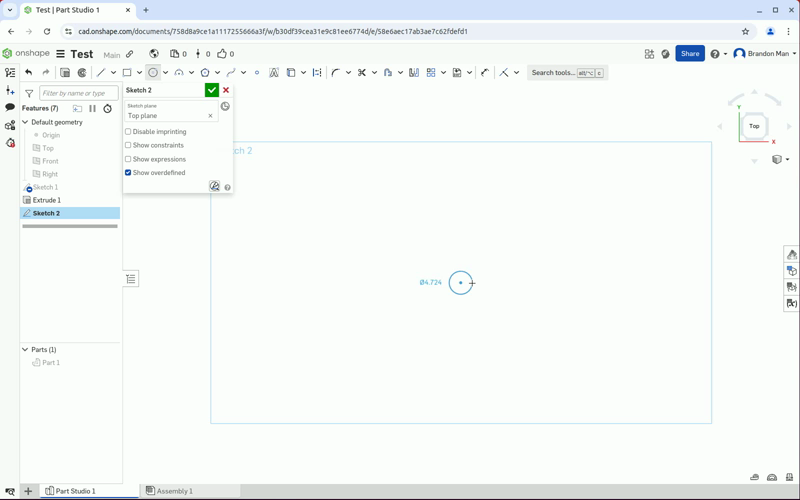
click(472, 282)
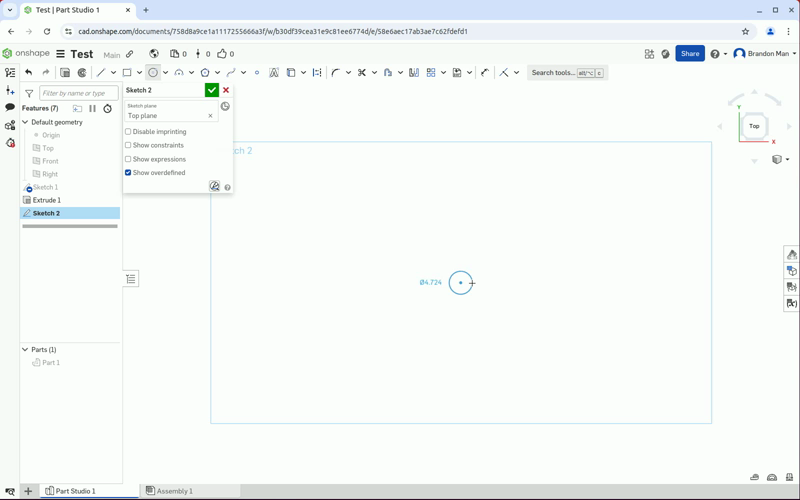
key(esc)
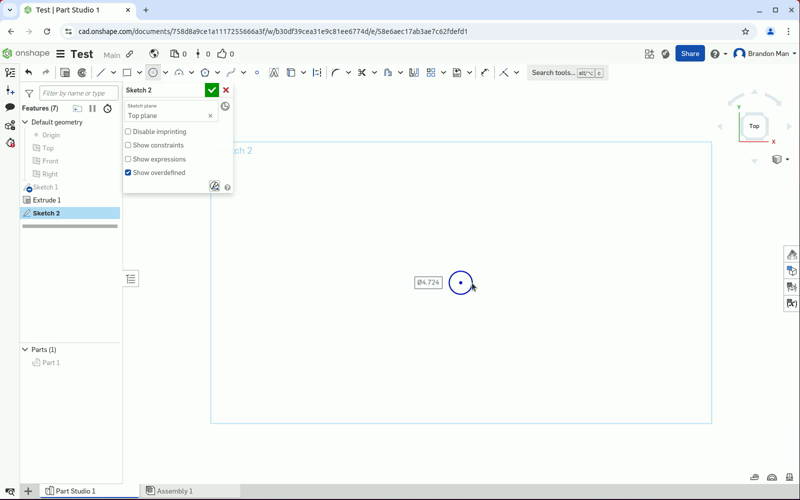
mouse_move(453, 285)
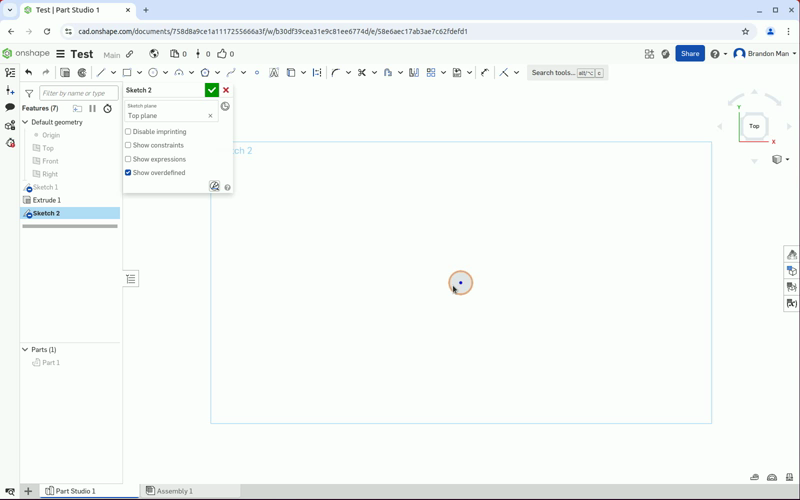
scroll(6)
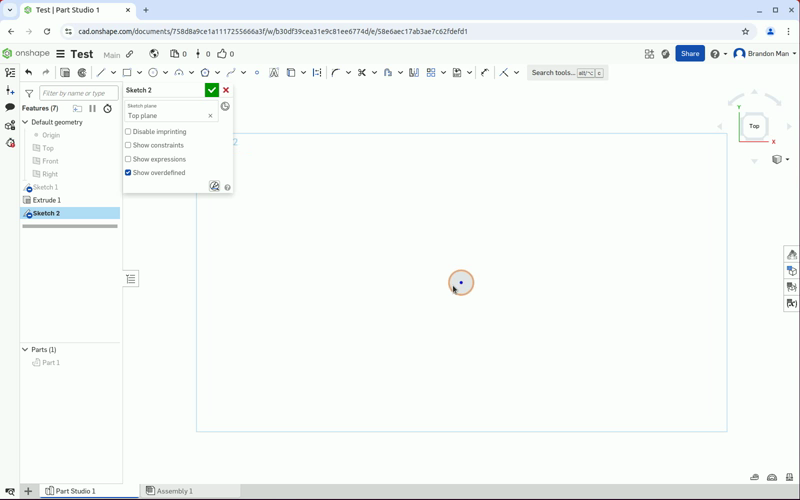
scroll(6)
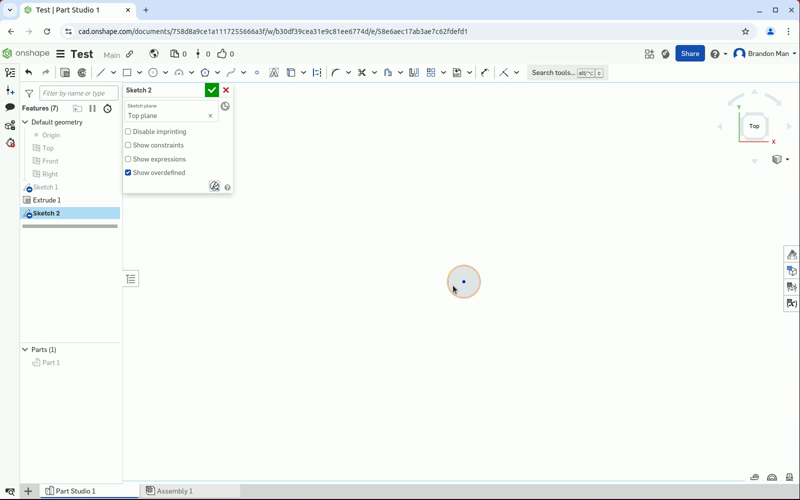
scroll(6)
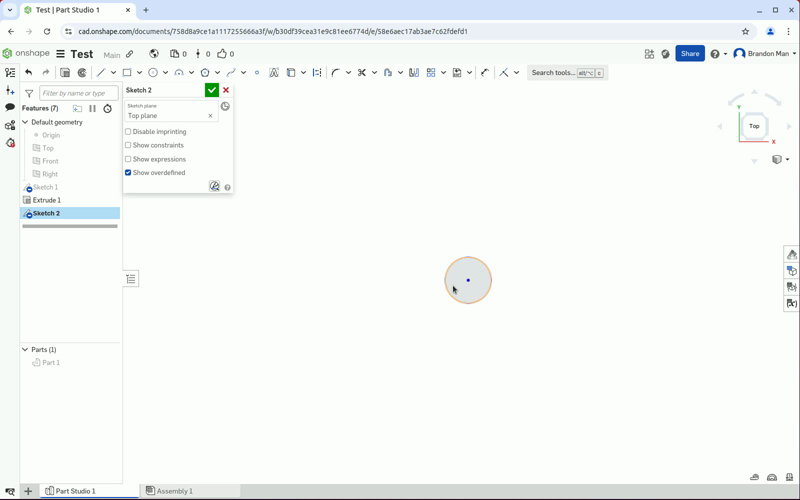
scroll(6)
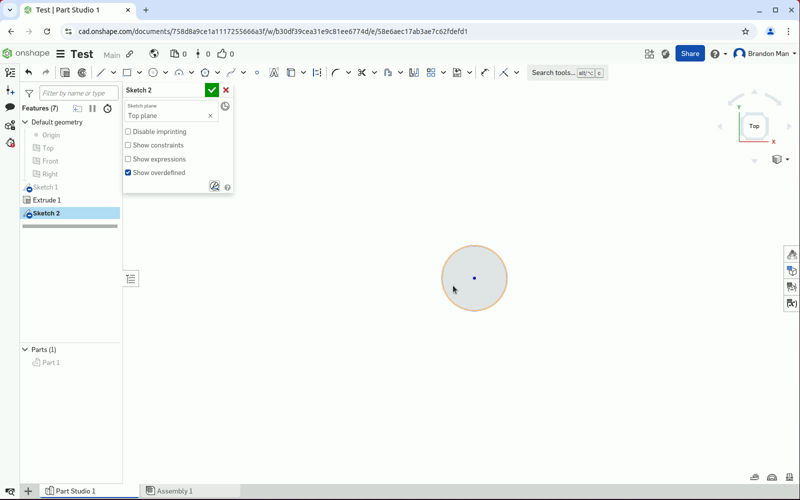
scroll(6)
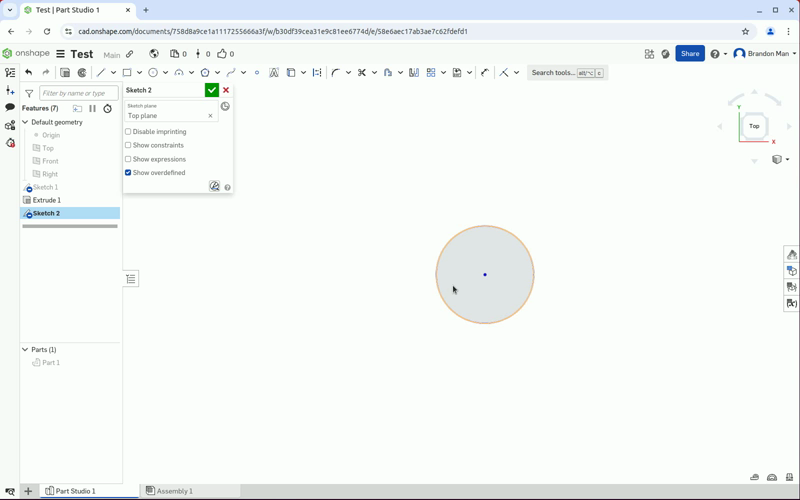
scroll(6)
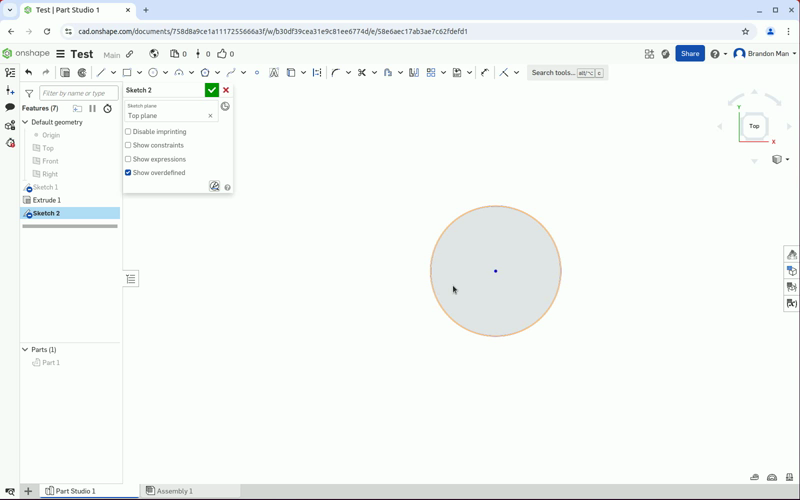
scroll(6)
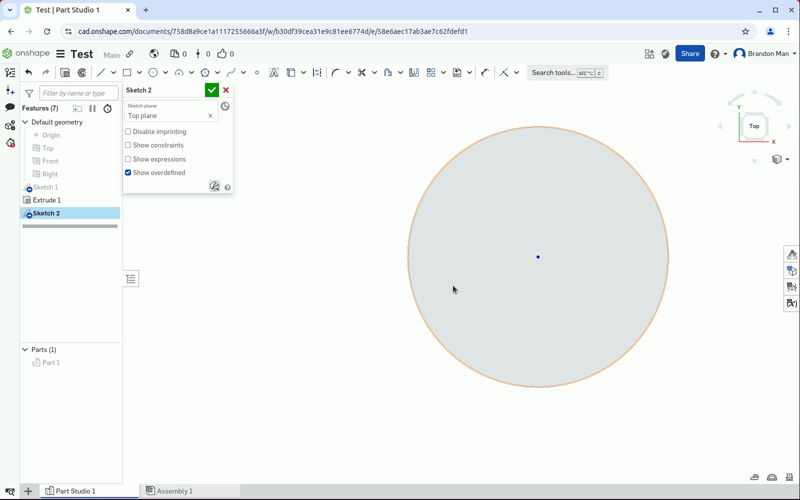
click(453, 285)
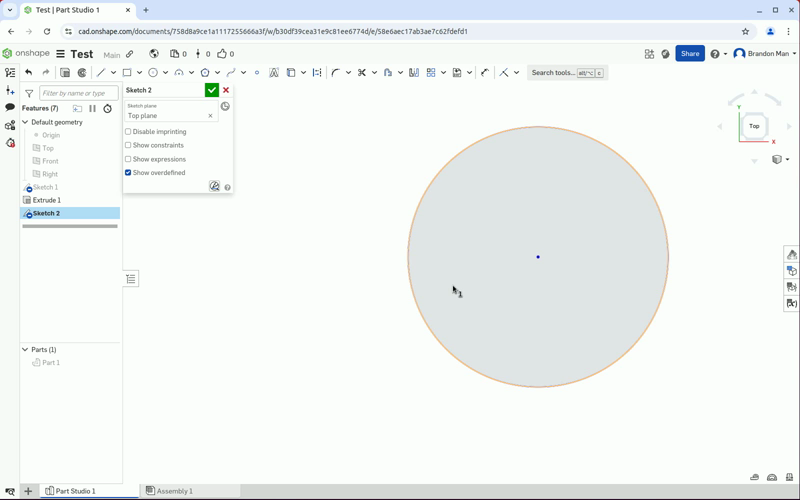
scroll(-6)
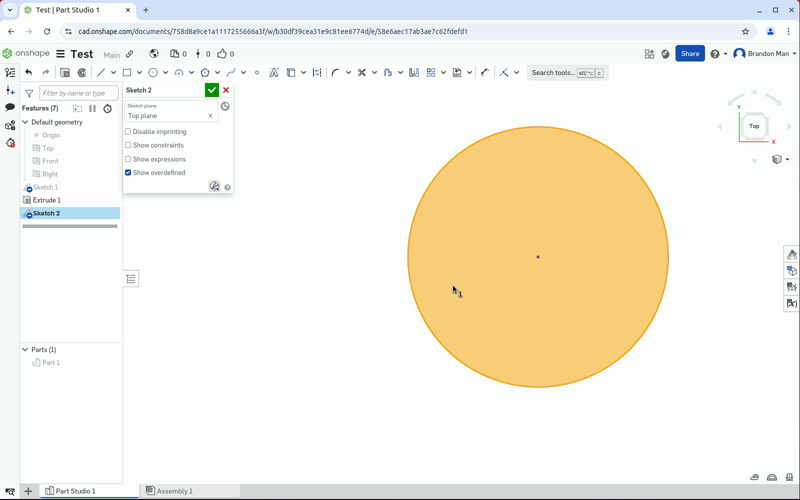
scroll(-6)
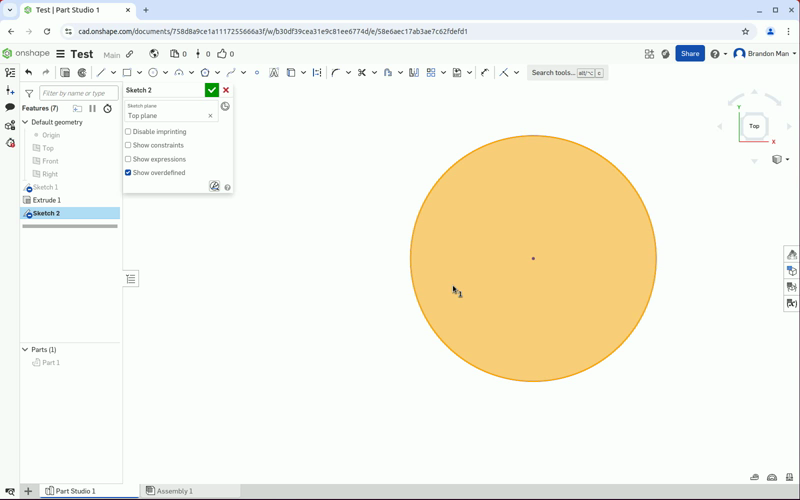
scroll(-6)
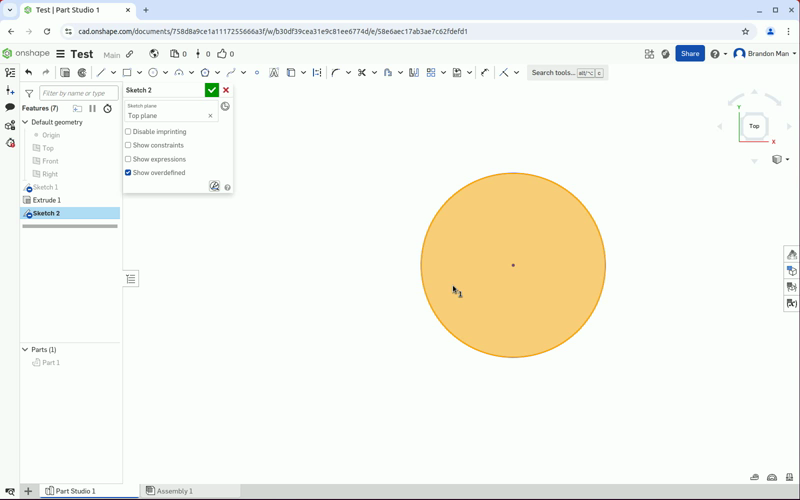
scroll(-6)
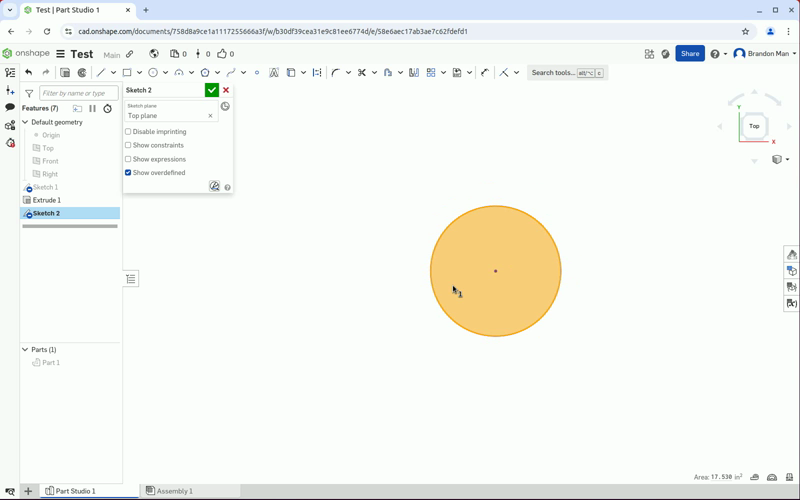
scroll(-6)
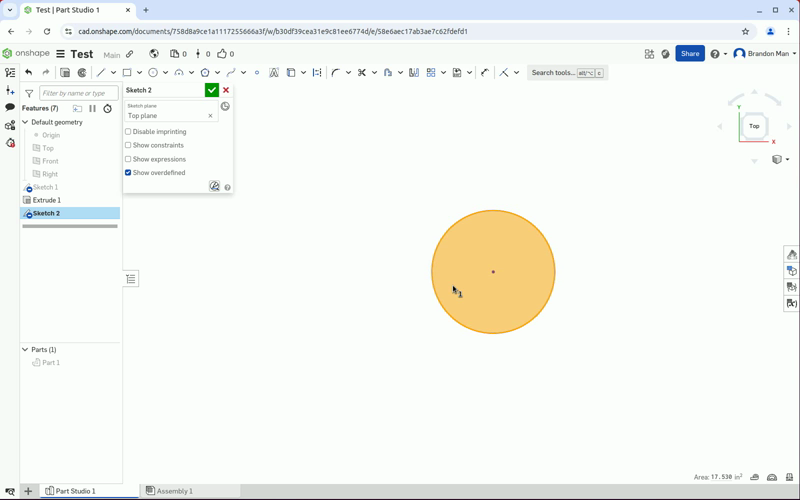
scroll(-6)
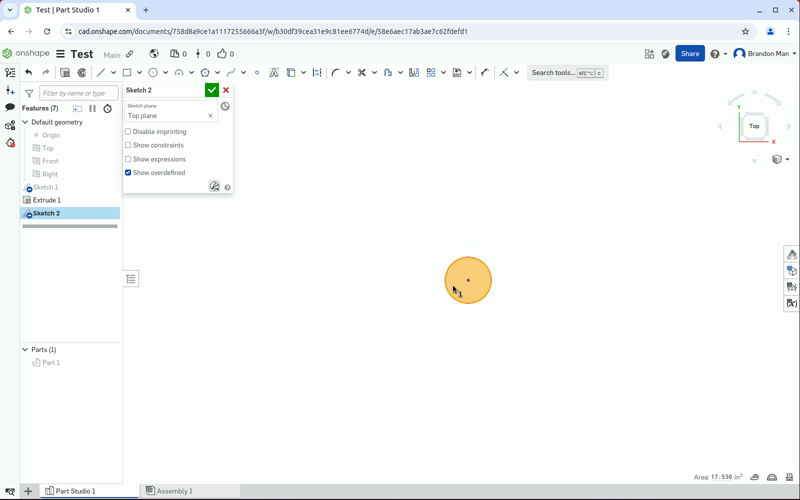
scroll(-6)
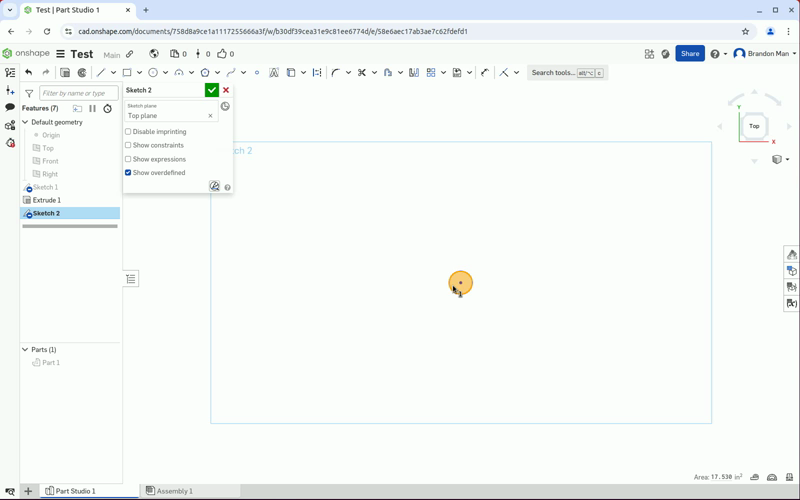
mouse_move(73, 352)
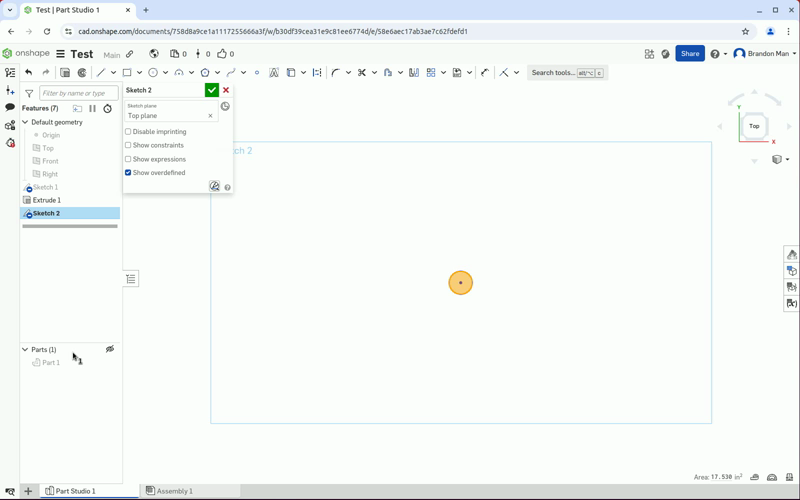
key(shift+y)
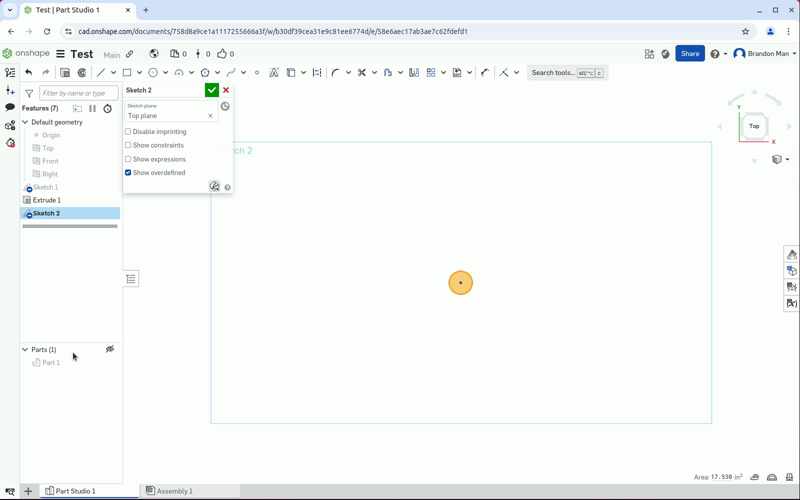
key(shift+e)
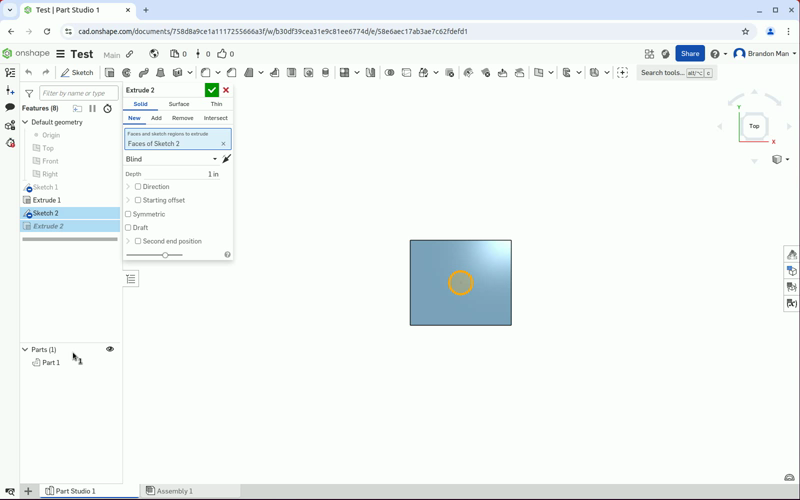
mouse_move(143, 106)
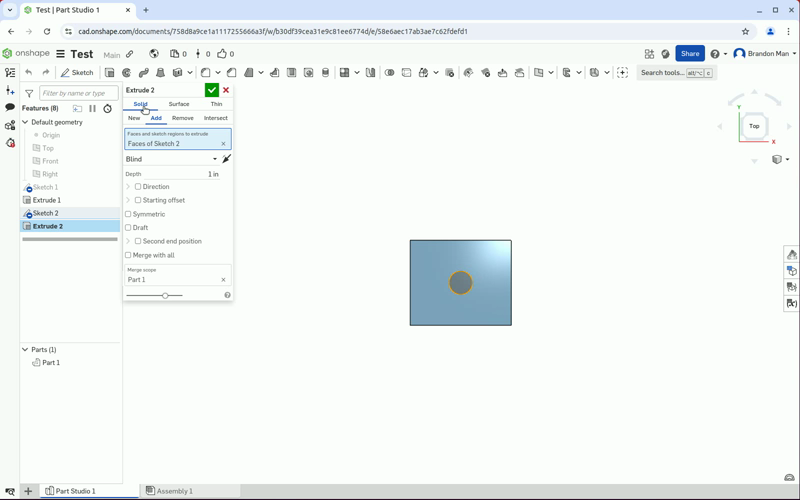
click(143, 106)
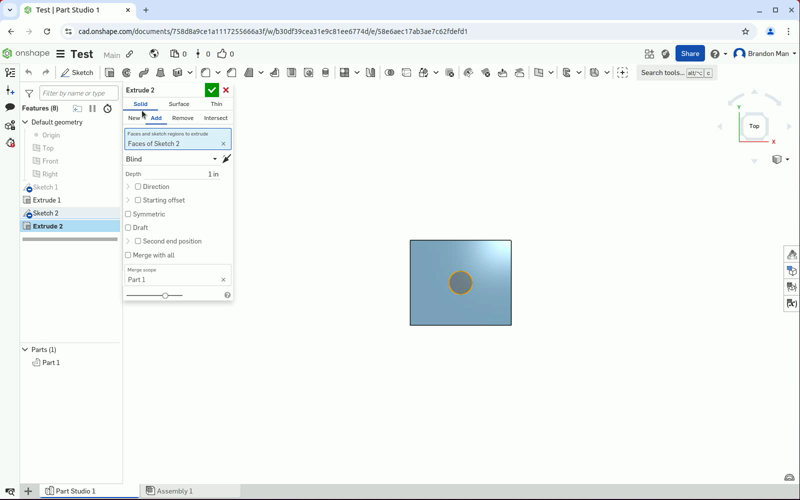
mouse_move(137, 120)
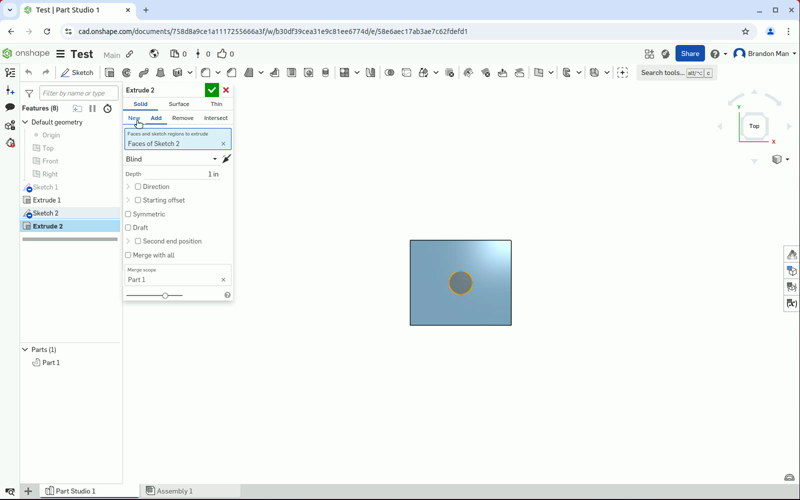
click(137, 120)
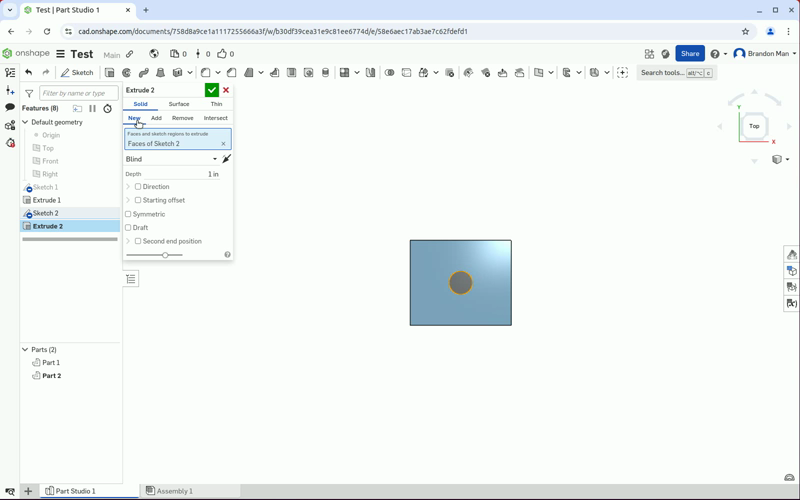
key(tab, 4)
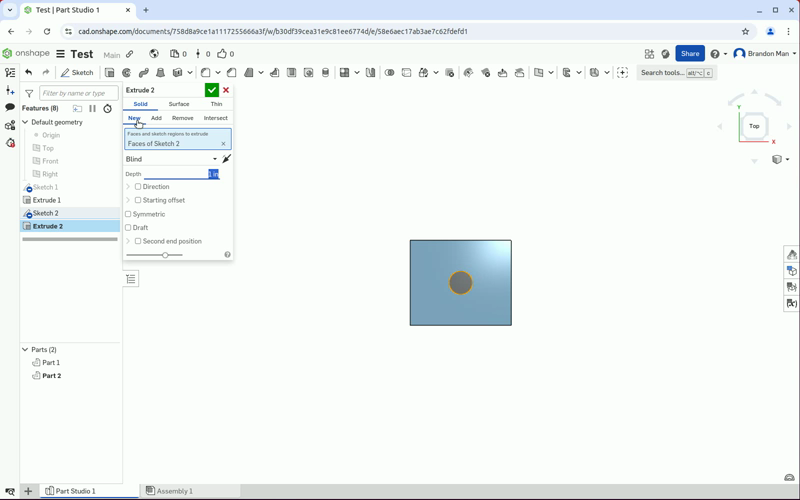
text(23.108)
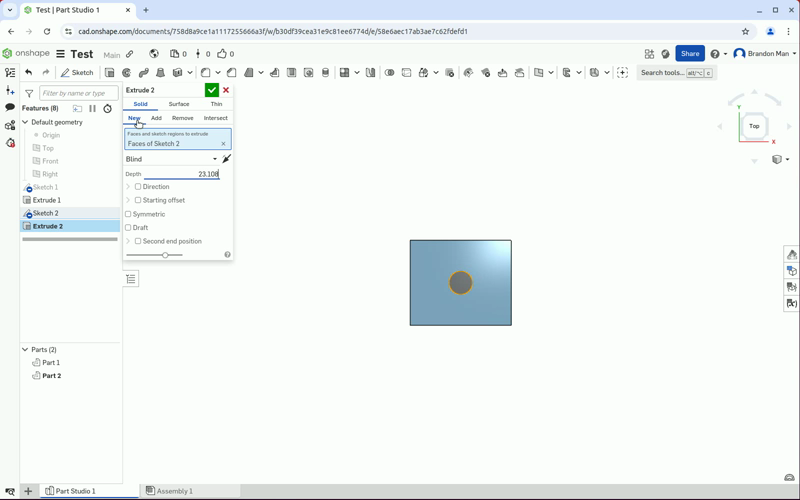
key(enter)
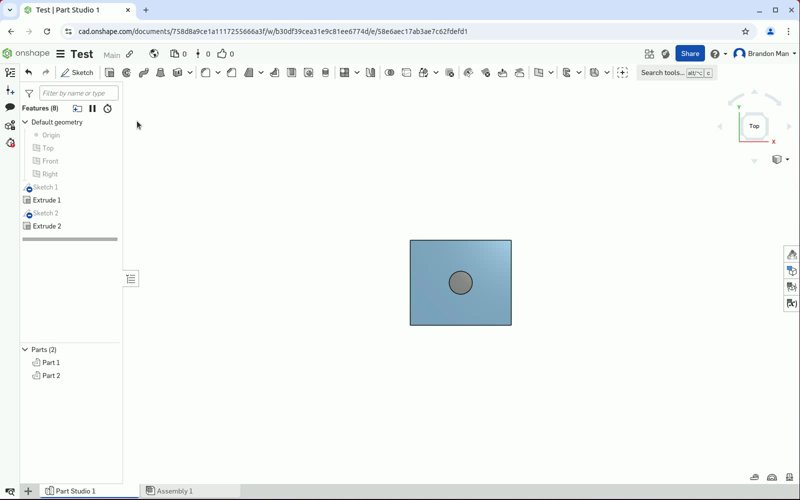
key(shift+h)
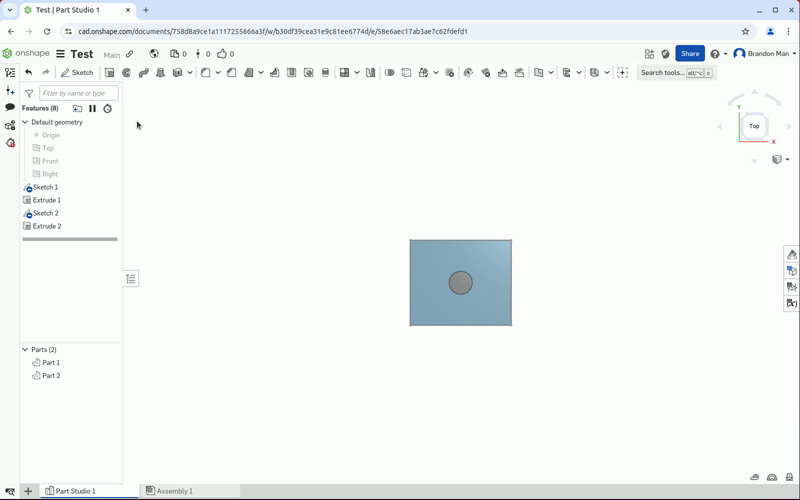
key(shift+h)
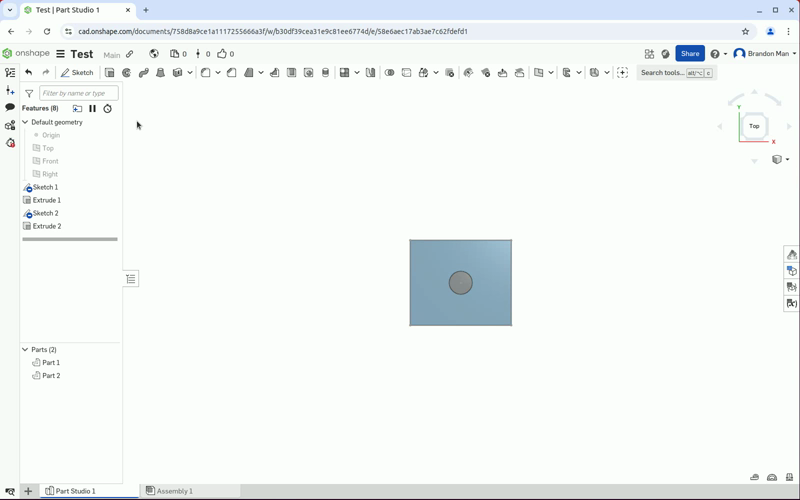
key(shift+7)
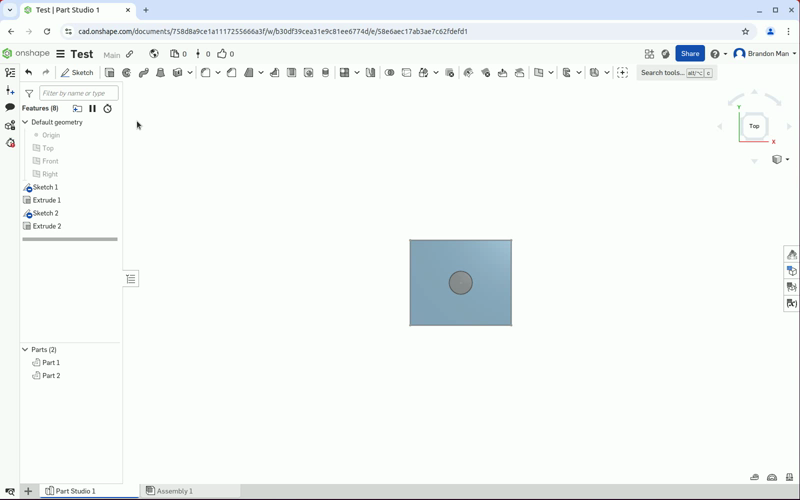
key(up, 3)
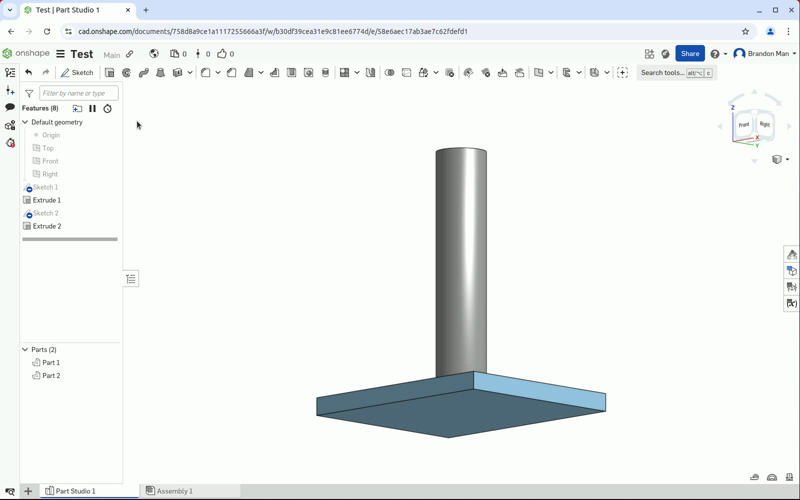
key(left, 3)
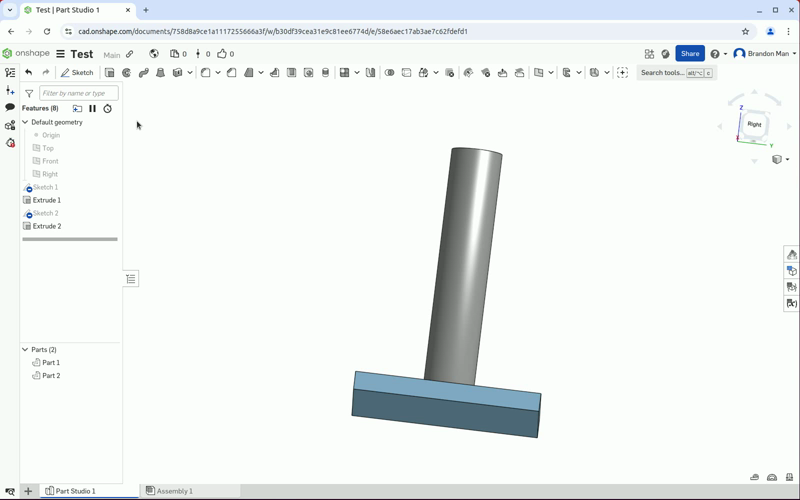
key(right, 3)
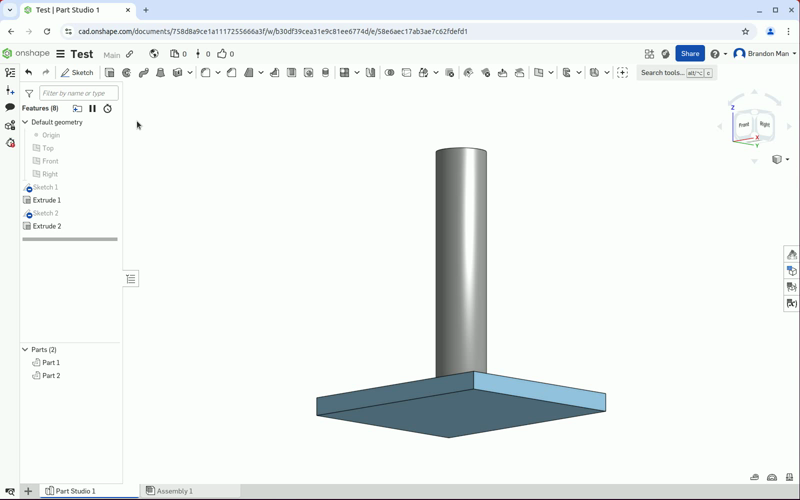
key(down, 3)
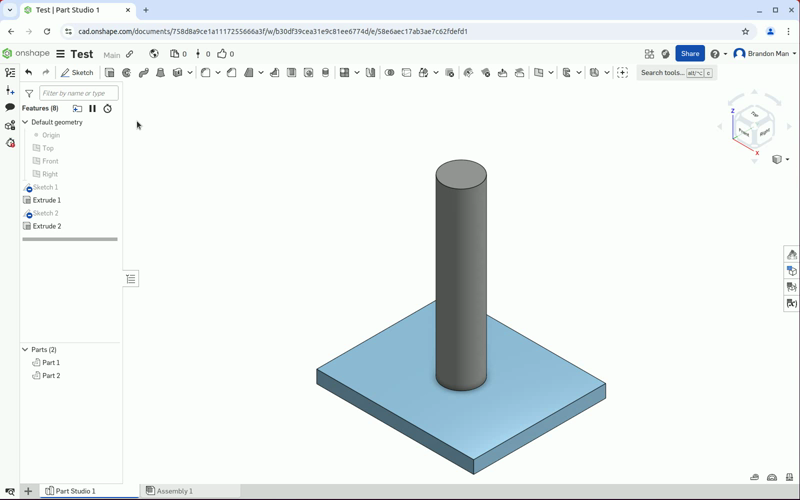
mouse_move(73, 189)
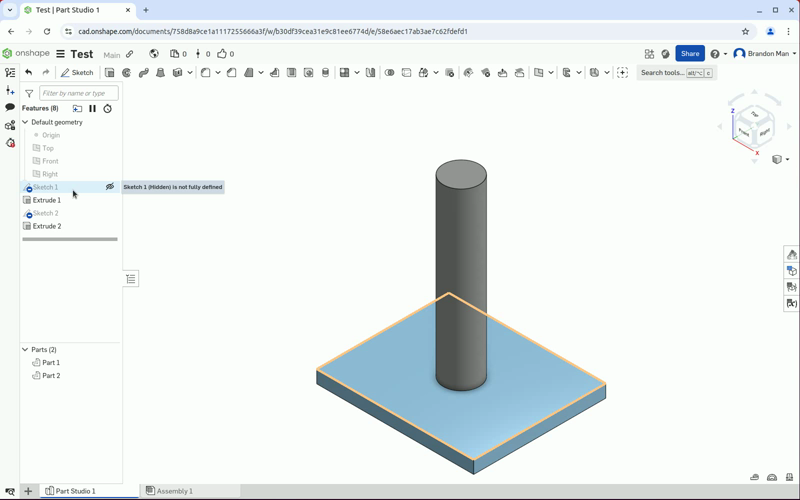
click(73, 189)